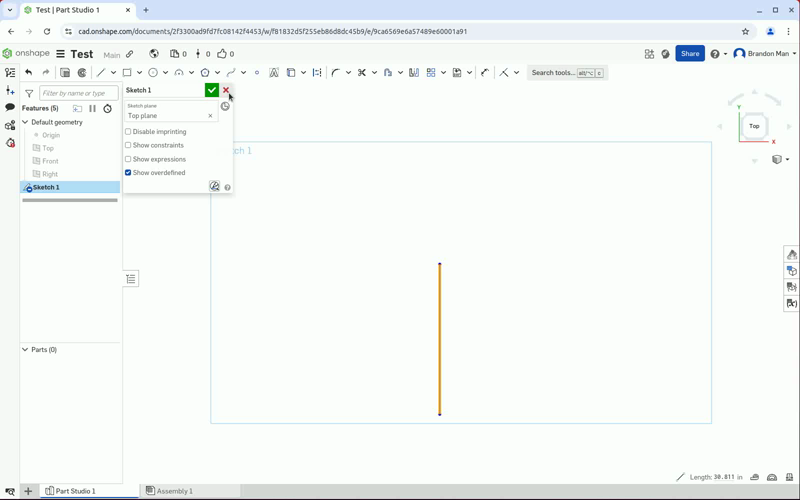
key(shift+h)
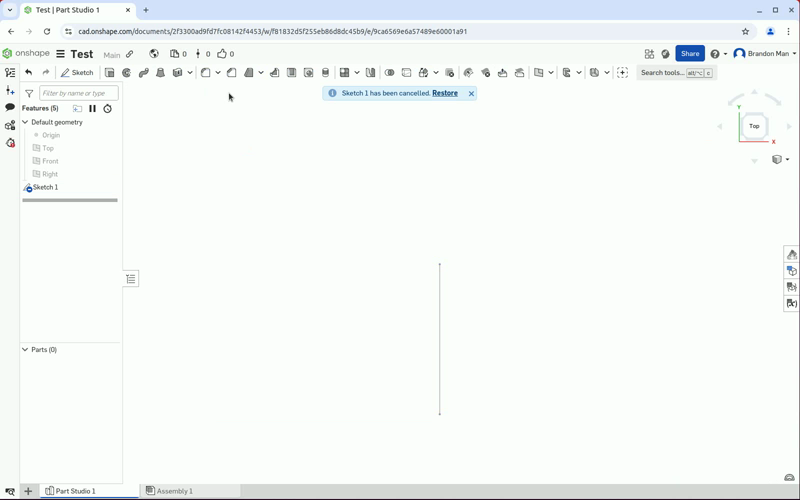
key(shift+s)
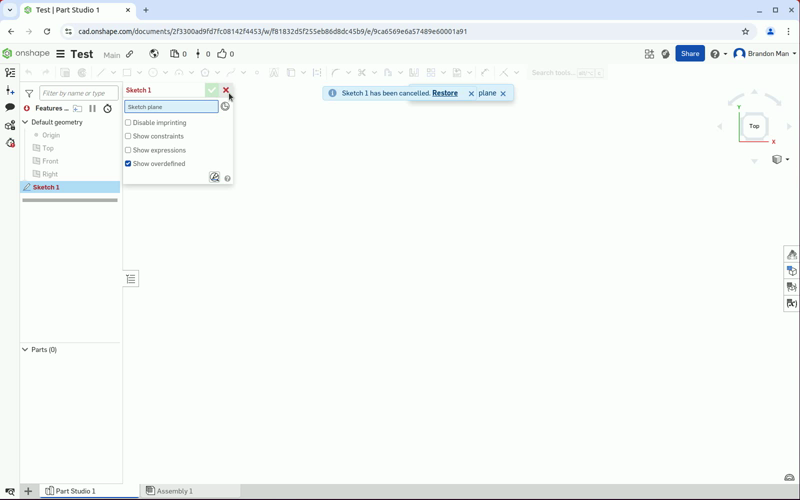
mouse_move(73, 150)
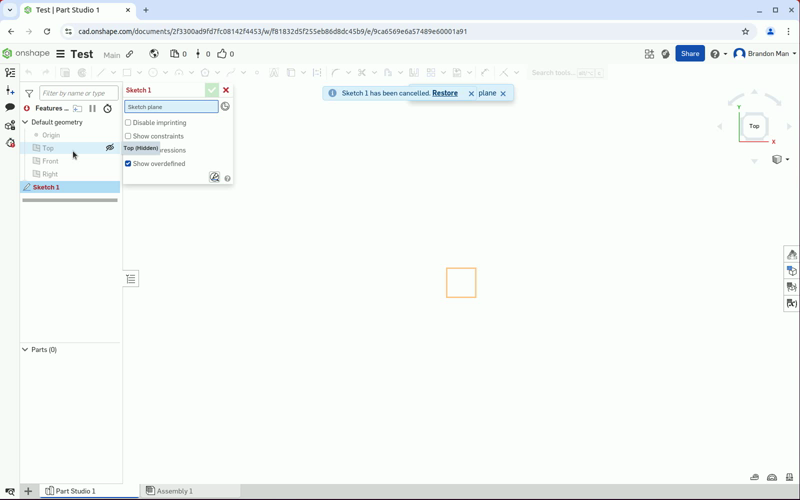
click(73, 150)
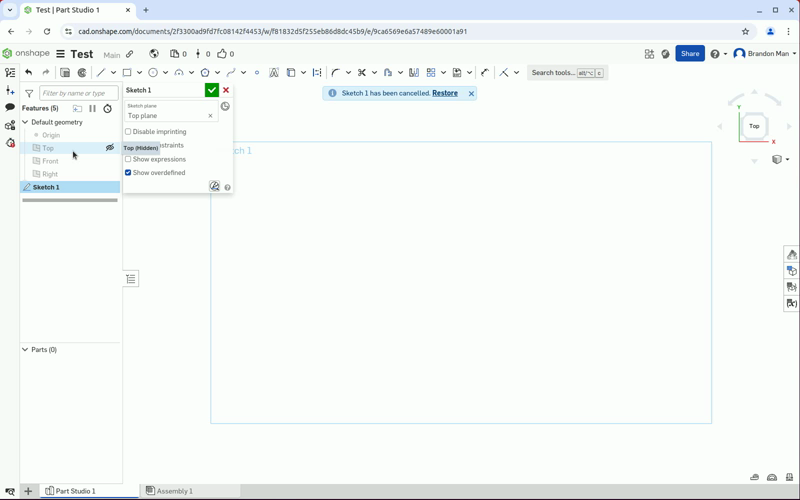
mouse_move(73, 352)
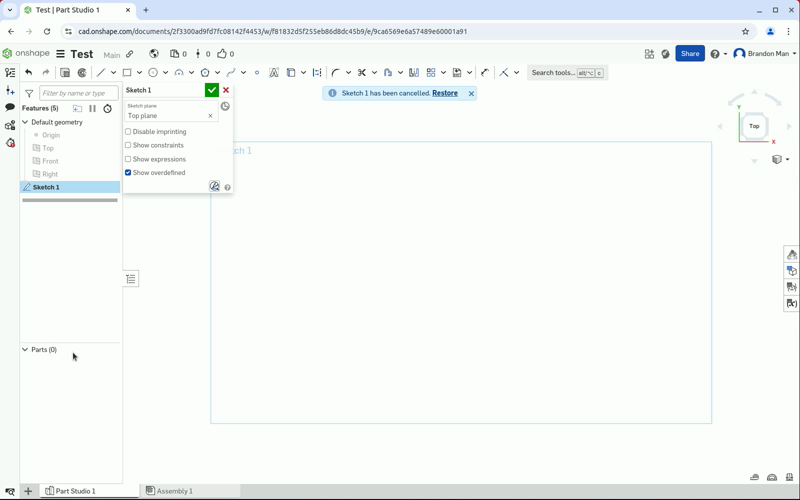
key(y)
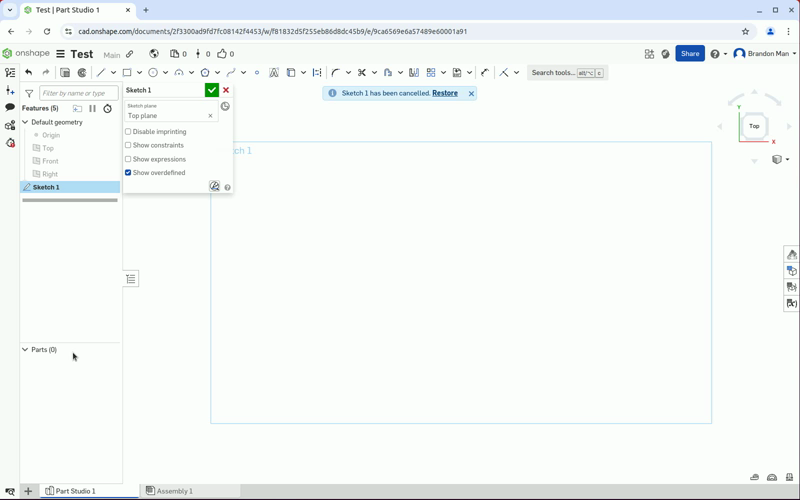
key(c)
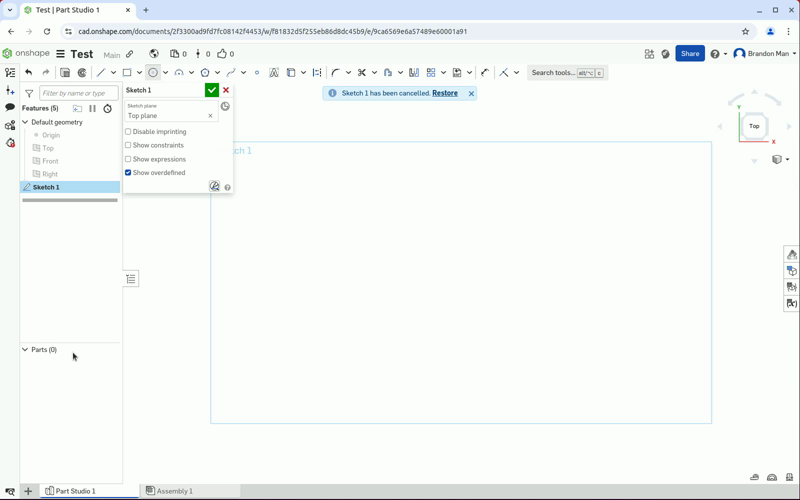
key_down(shift)
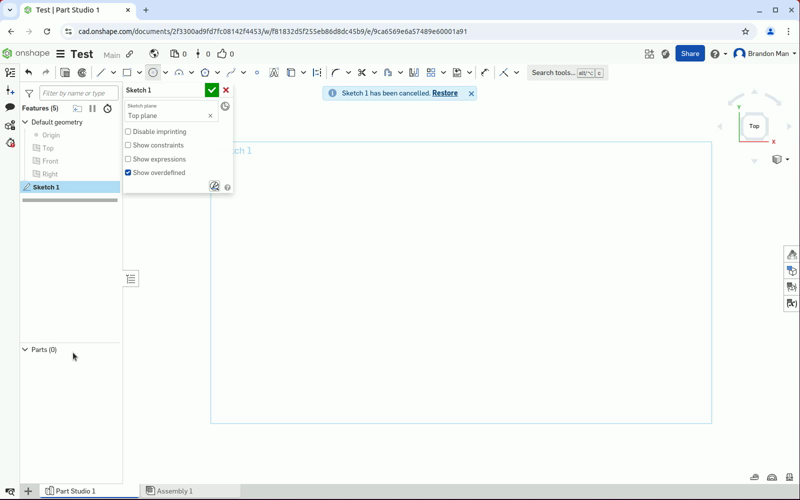
mouse_move(461, 282)
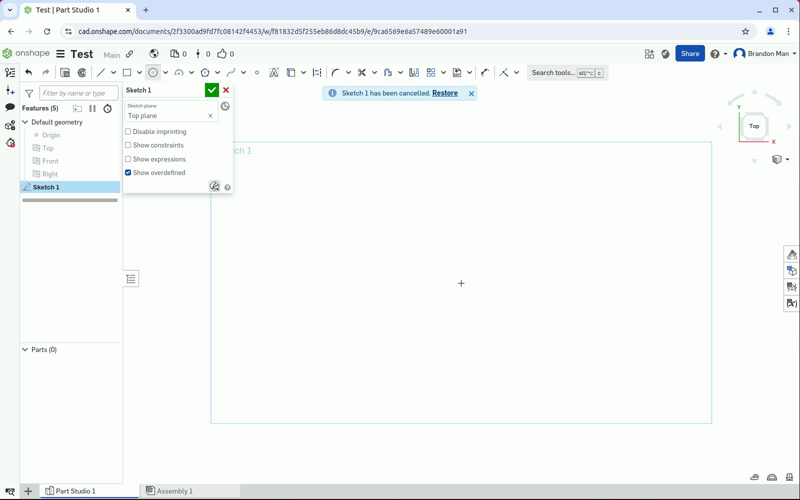
click(461, 282)
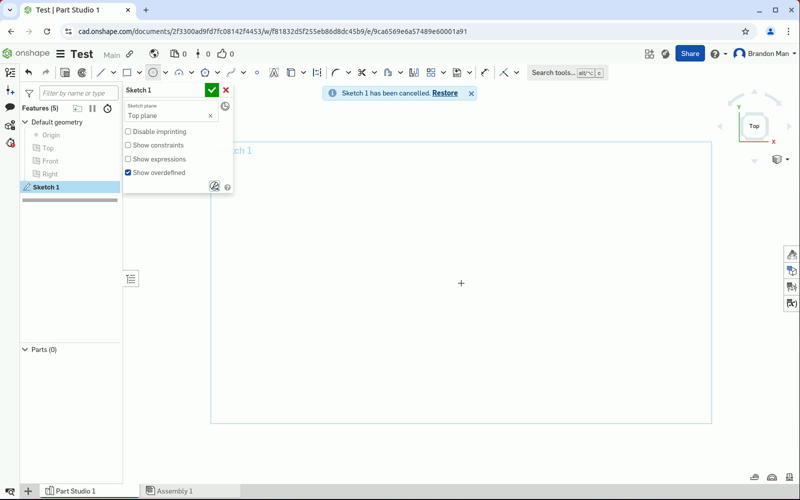
key_up(shift)
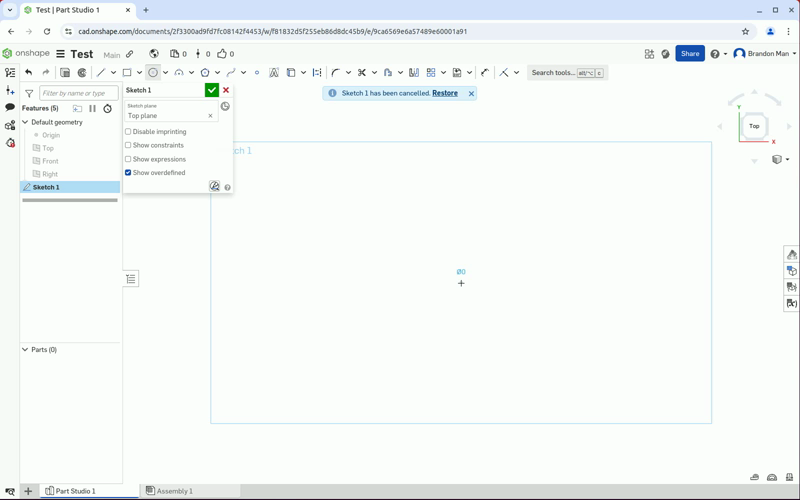
mouse_move(574, 282)
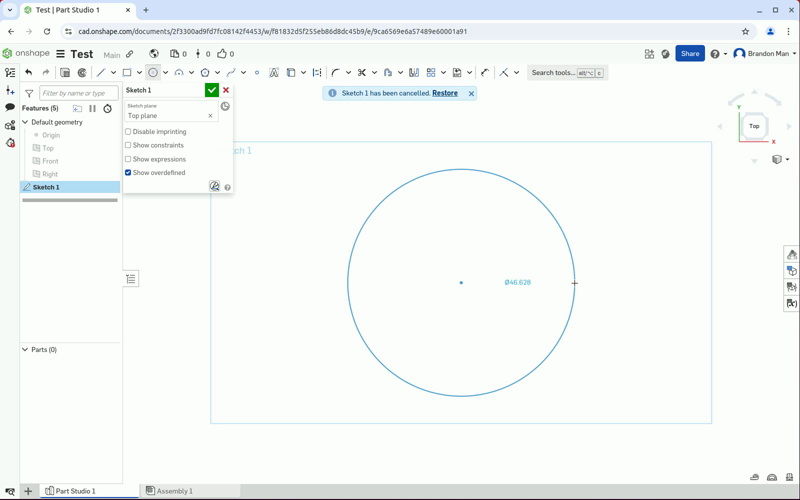
click(574, 282)
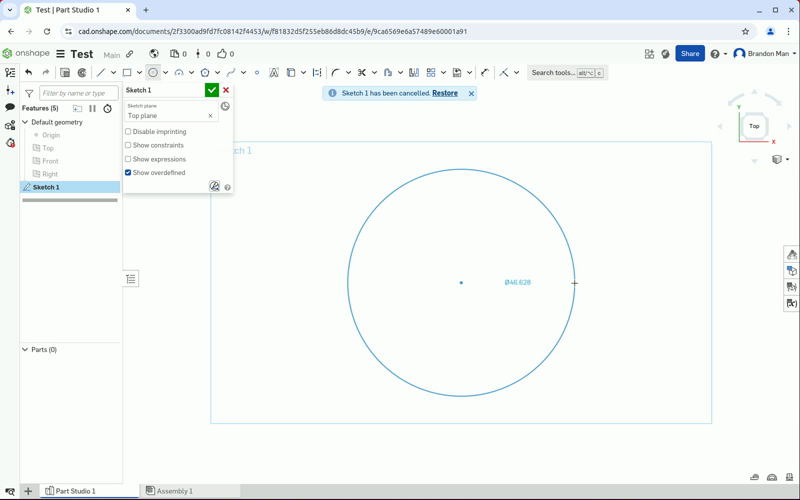
key(esc)
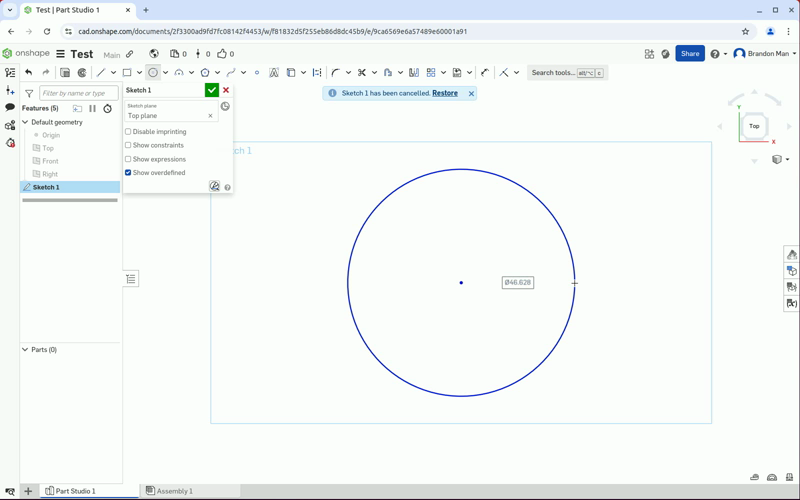
mouse_move(422, 318)
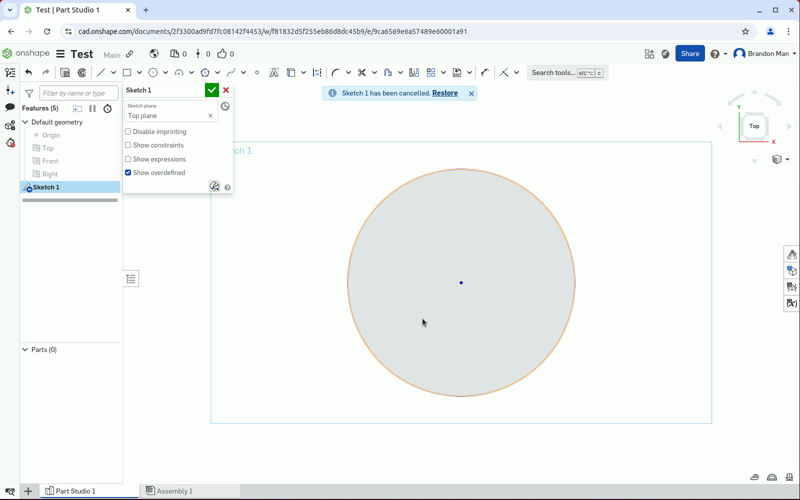
click(422, 318)
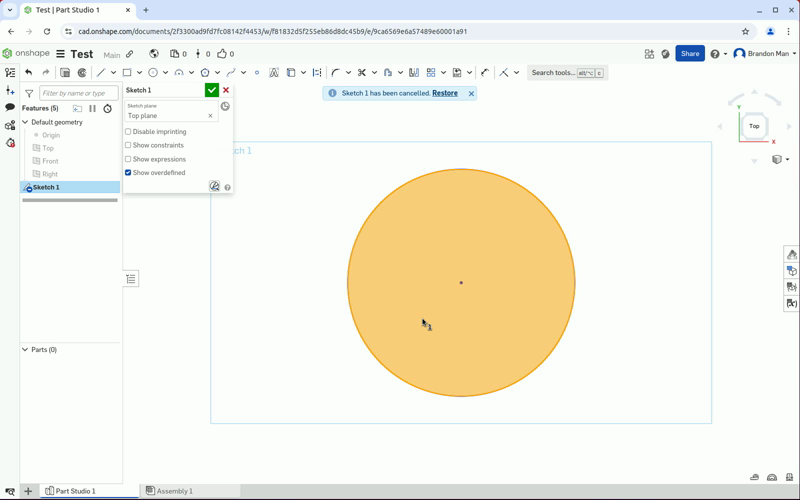
mouse_move(73, 352)
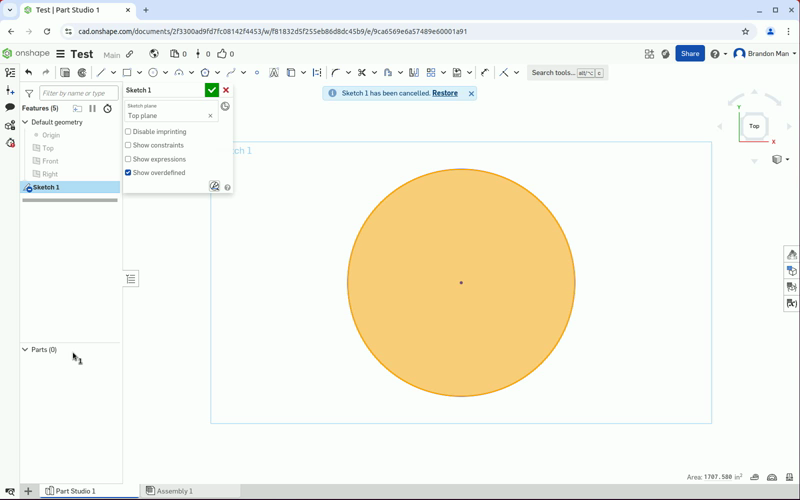
key(shift+y)
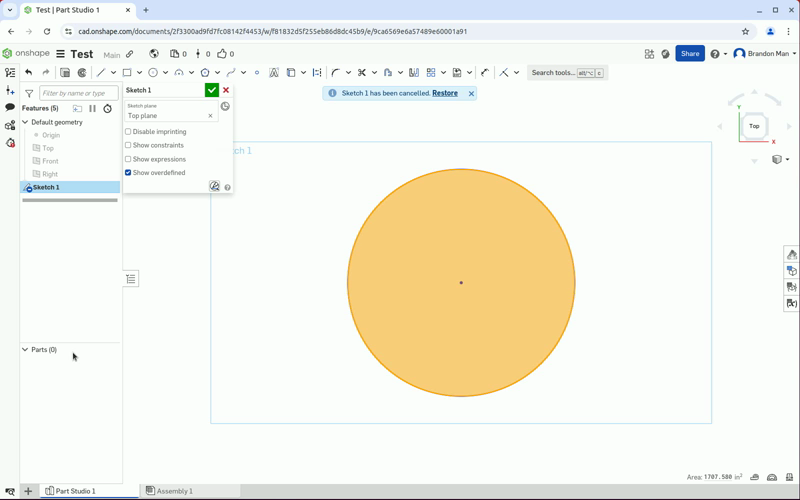
key(shift+e)
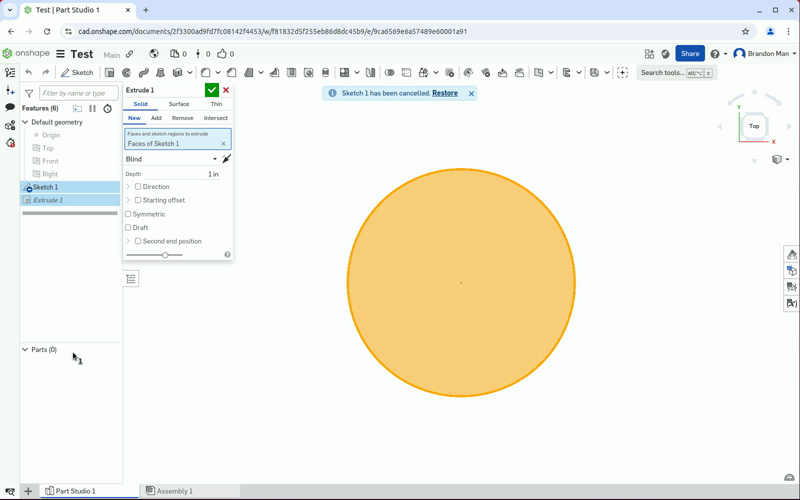
mouse_move(143, 106)
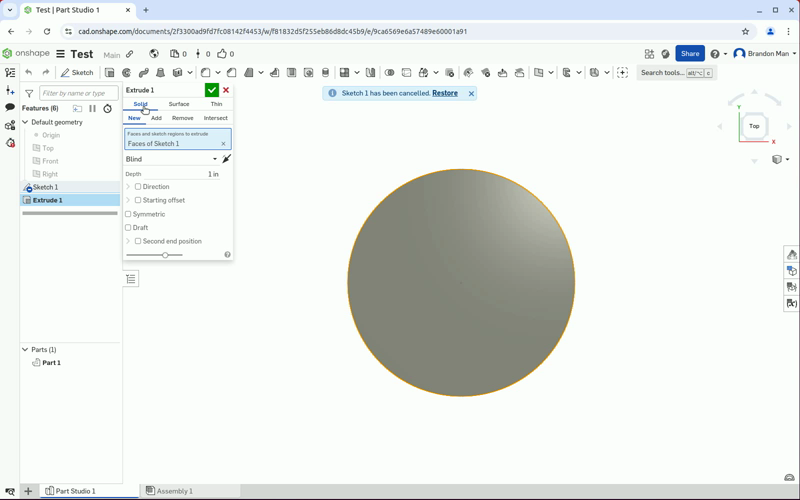
click(143, 106)
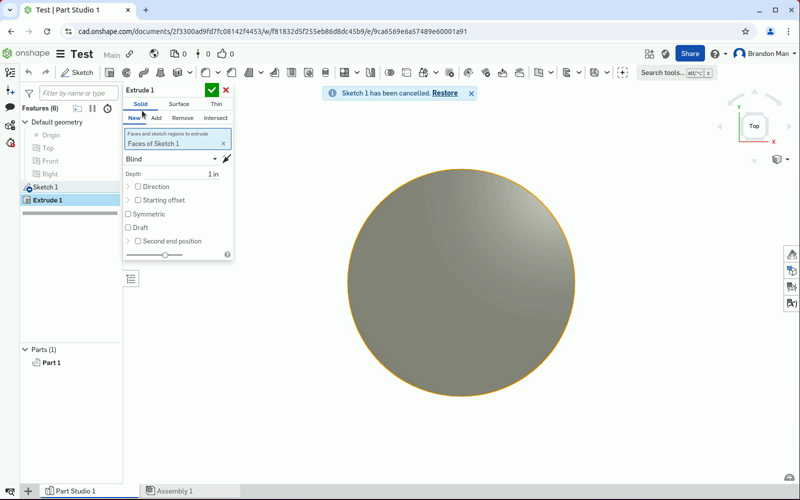
mouse_move(137, 120)
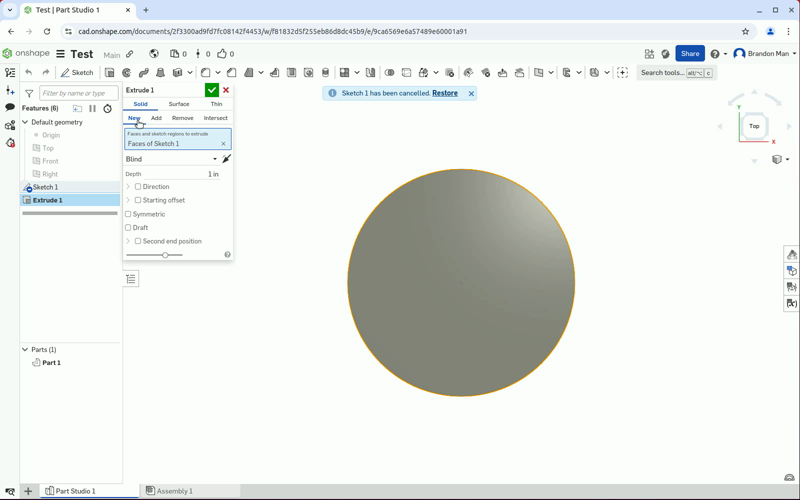
click(137, 120)
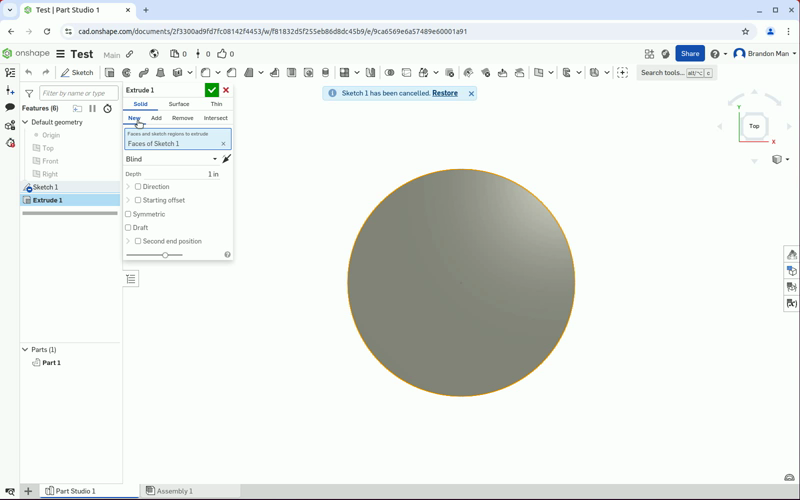
key(tab, 4)
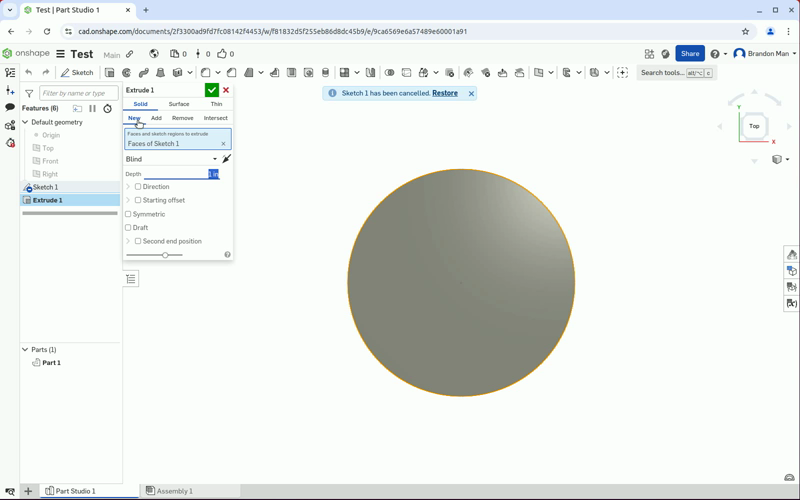
text(1.685)
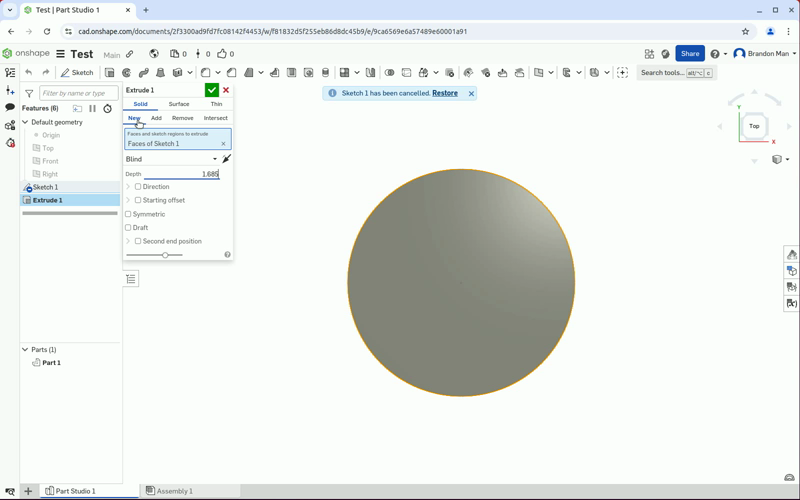
key(enter)
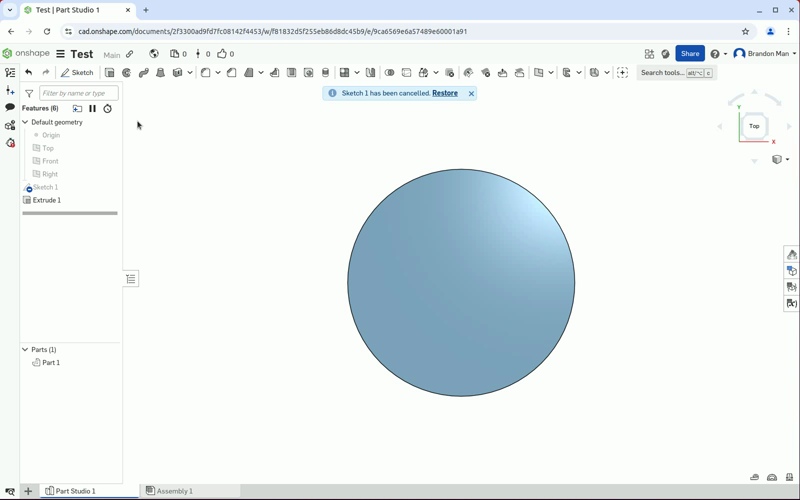
key(shift+h)
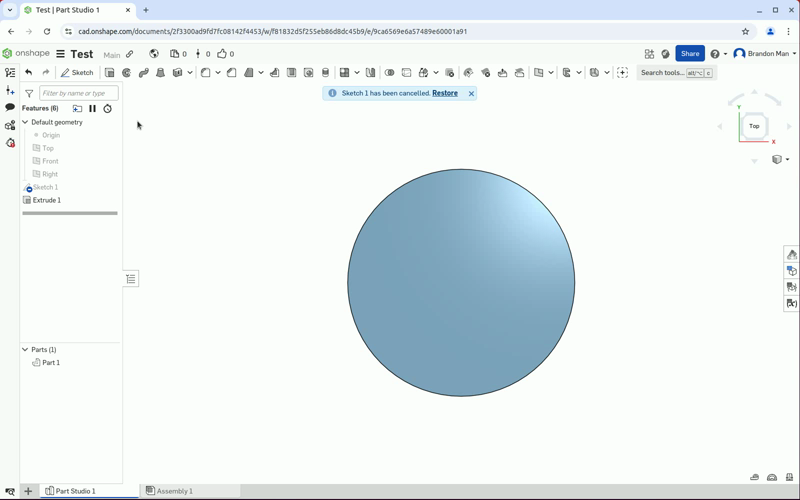
key(shift+h)
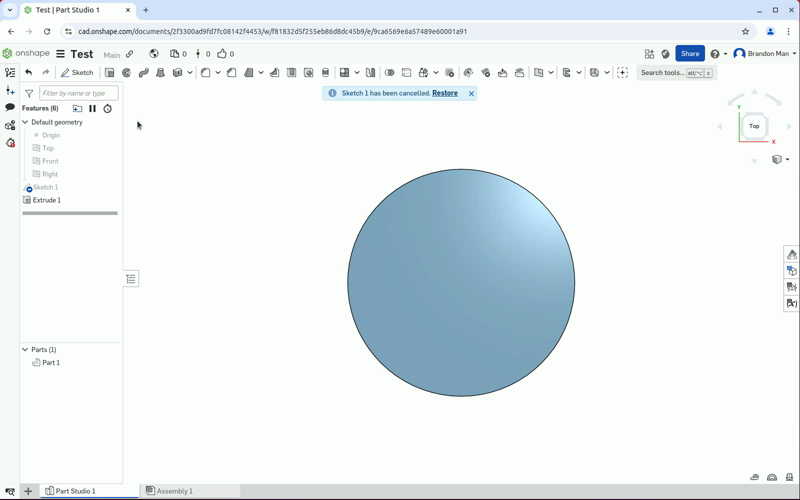
mouse_move(73, 189)
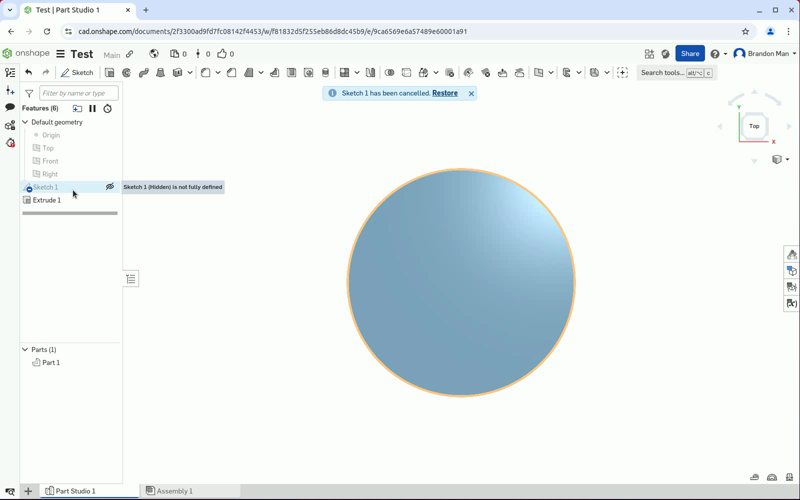
click(73, 189)
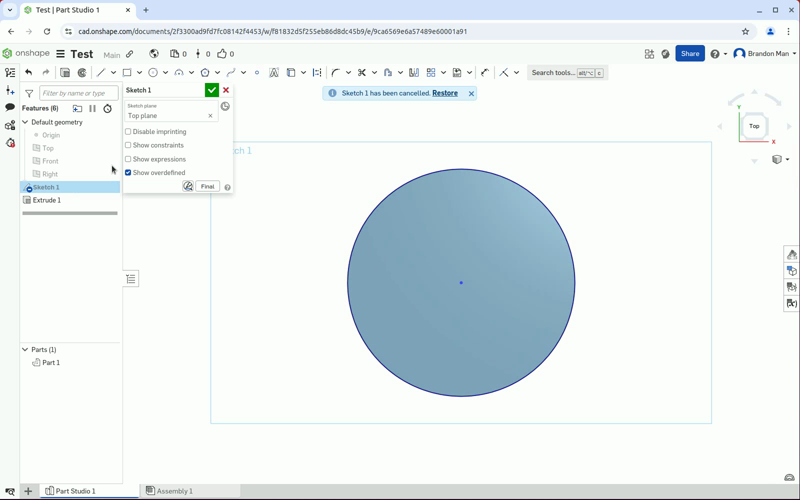
mouse_move(229, 92)
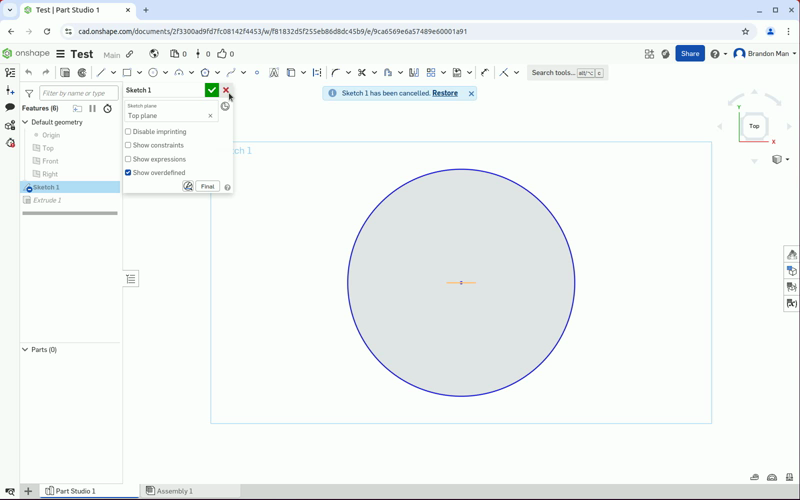
click(229, 92)
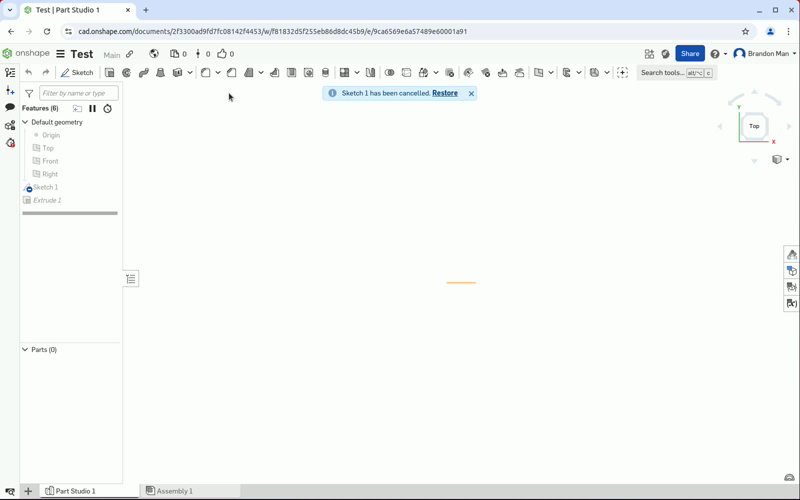
mouse_move(541, 75)
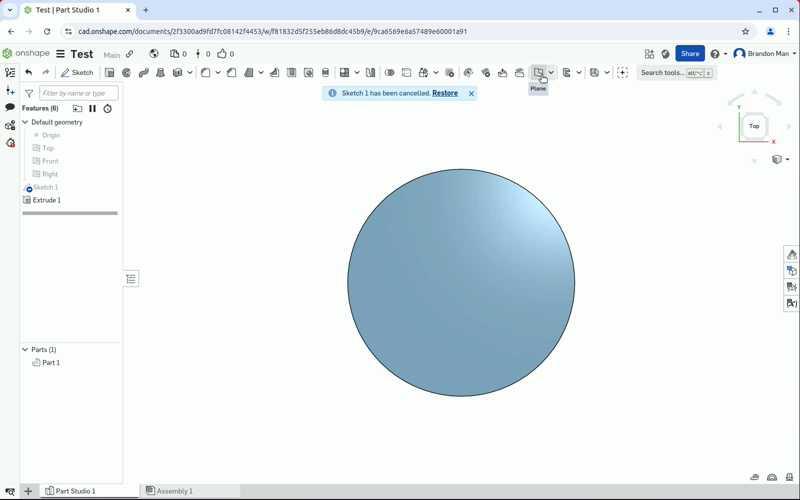
click(541, 75)
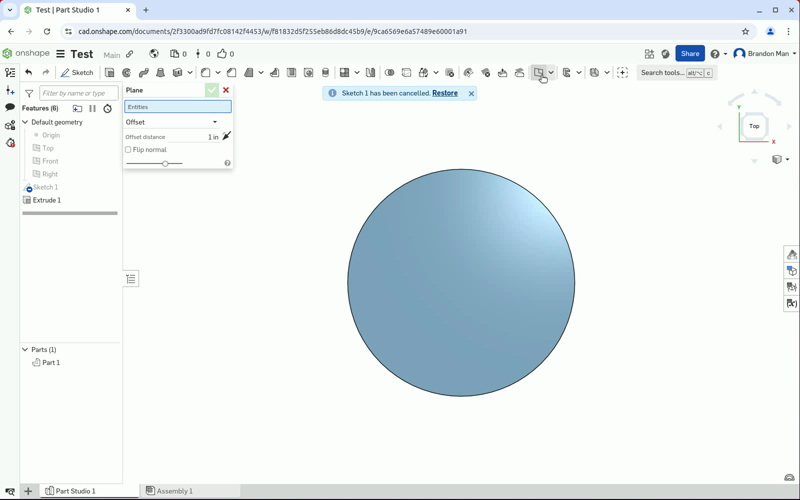
mouse_move(73, 150)
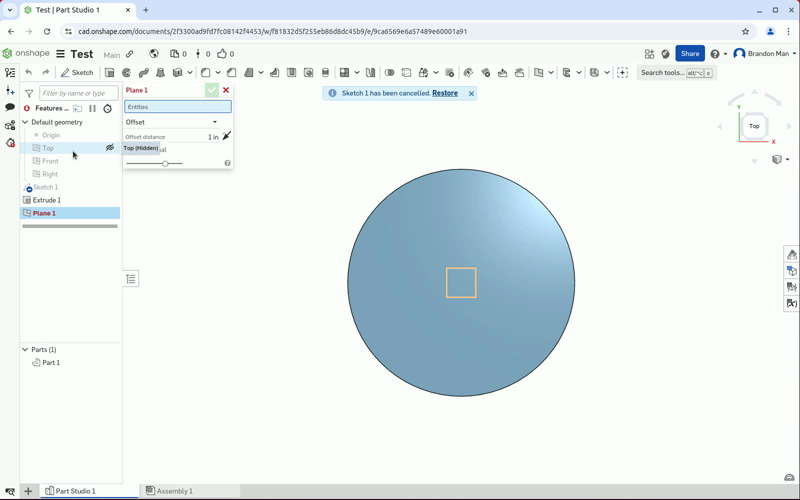
click(73, 150)
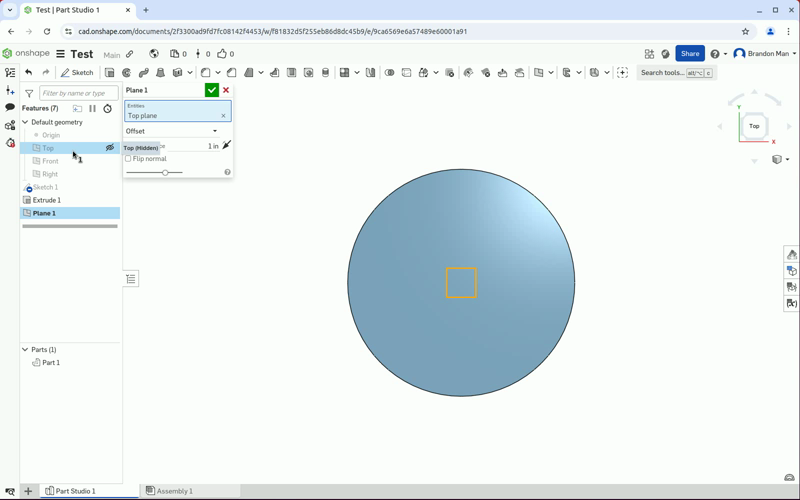
key(tab, 2)
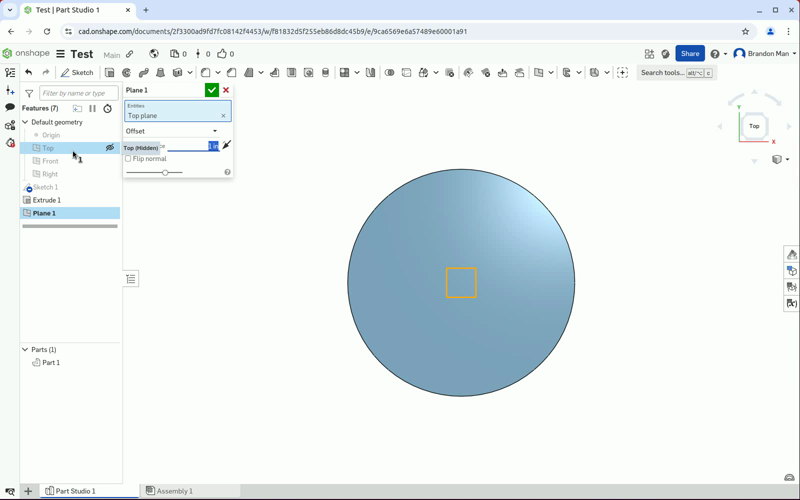
text(1.695)
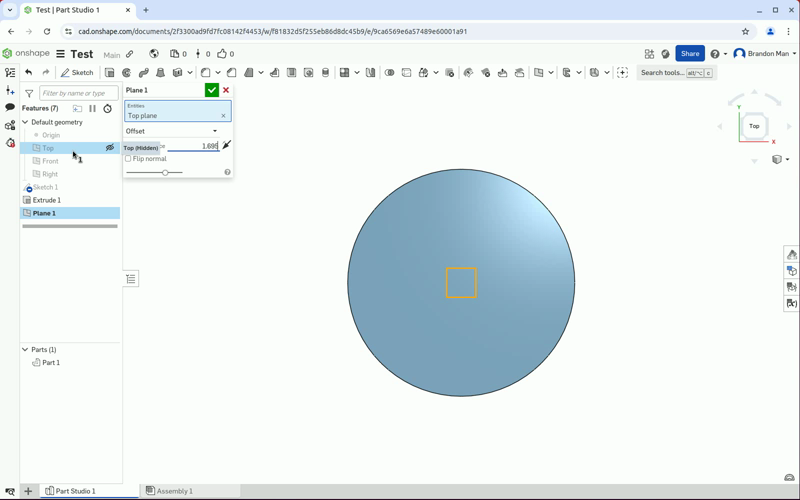
key(enter, 2)
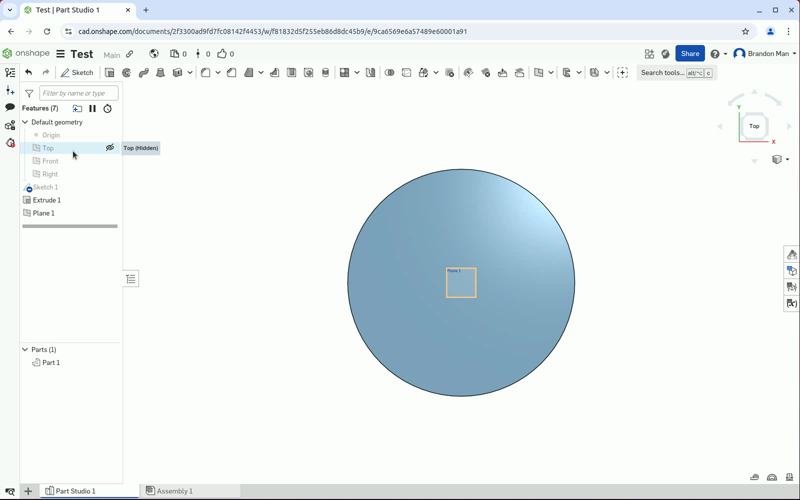
key(shift+s)
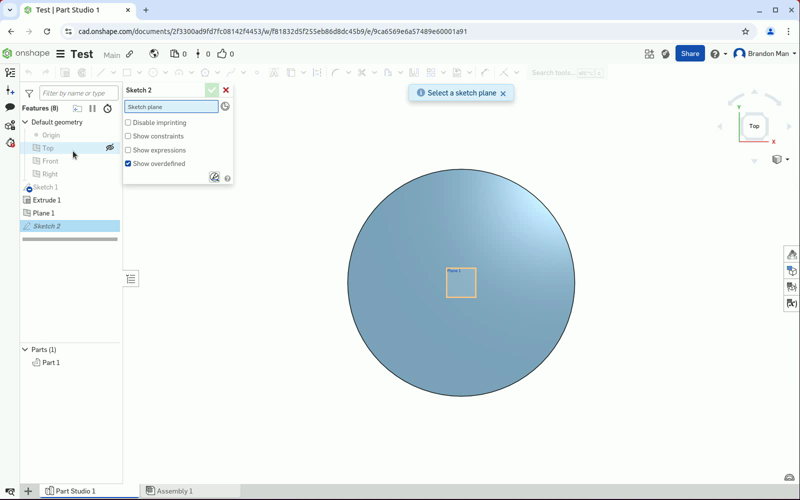
mouse_move(73, 215)
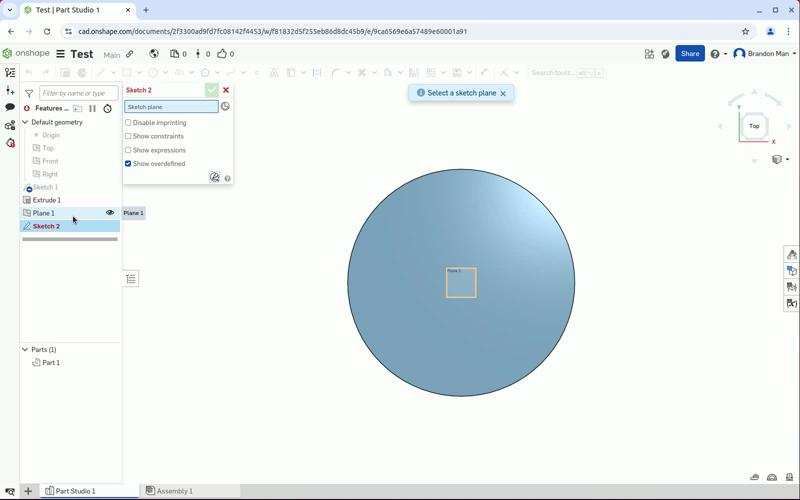
click(73, 215)
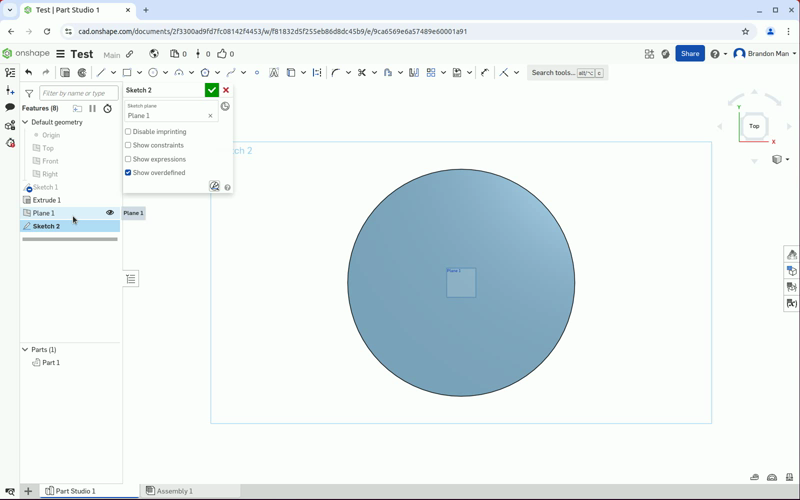
mouse_move(73, 352)
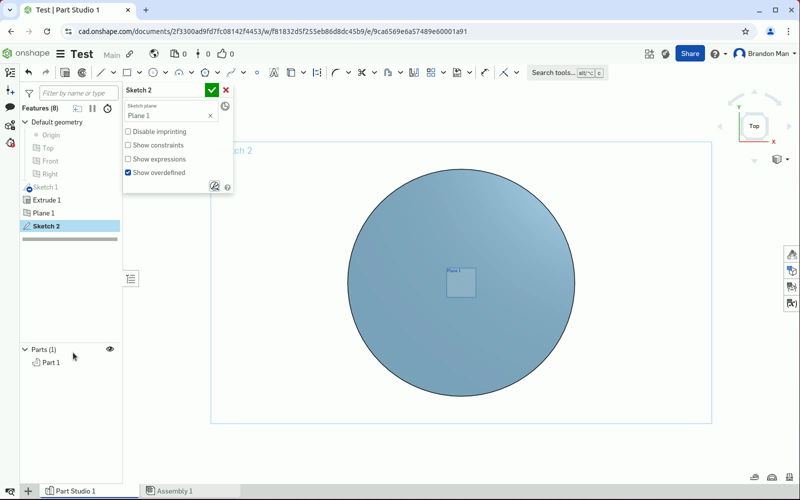
key(y)
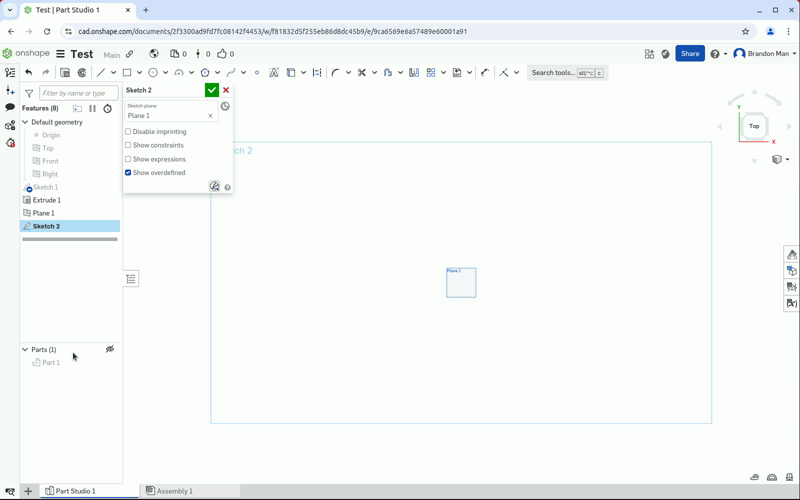
key(l)
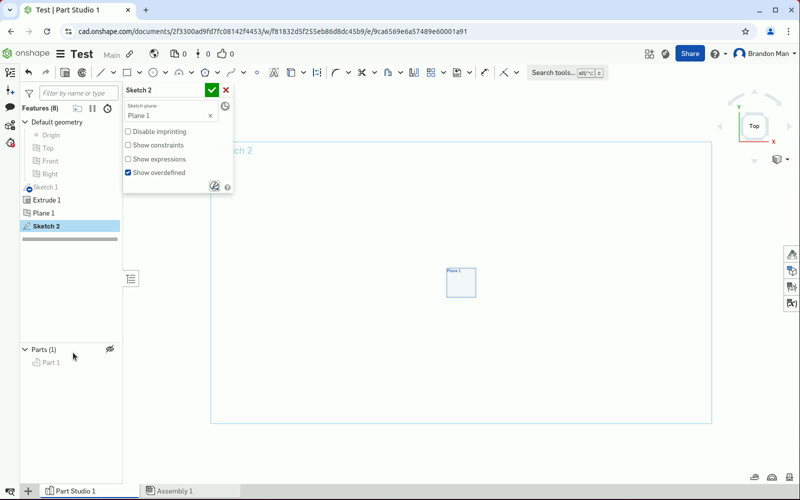
key_down(shift)
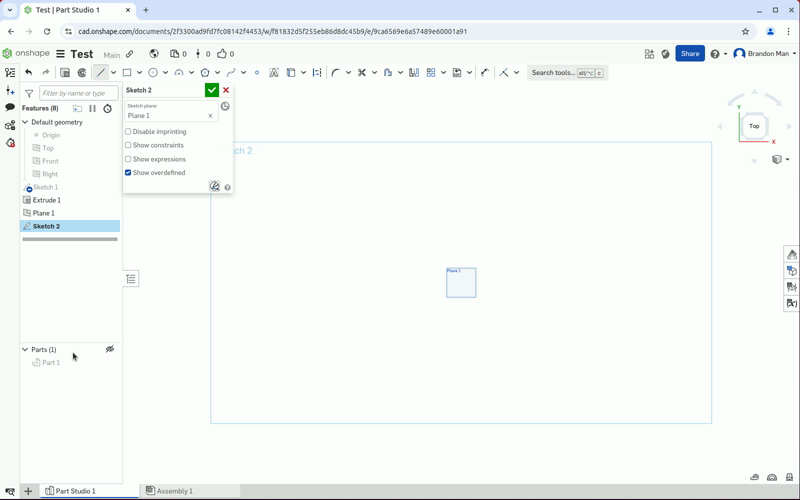
mouse_move(379, 298)
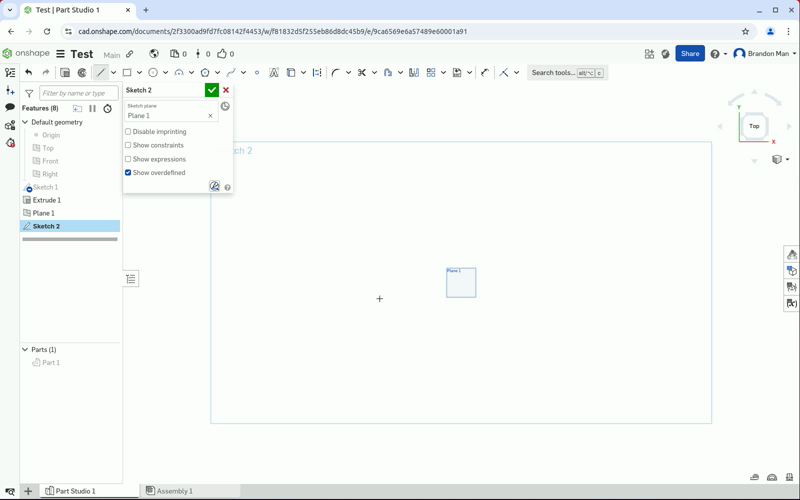
click(379, 298)
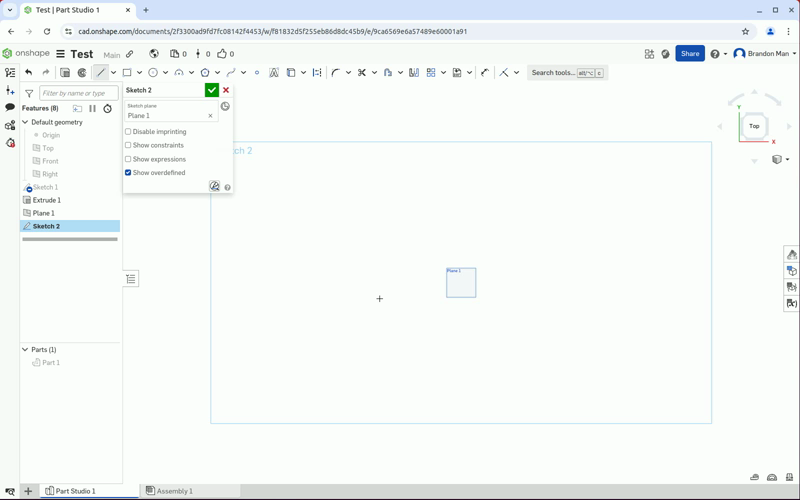
key_up(shift)
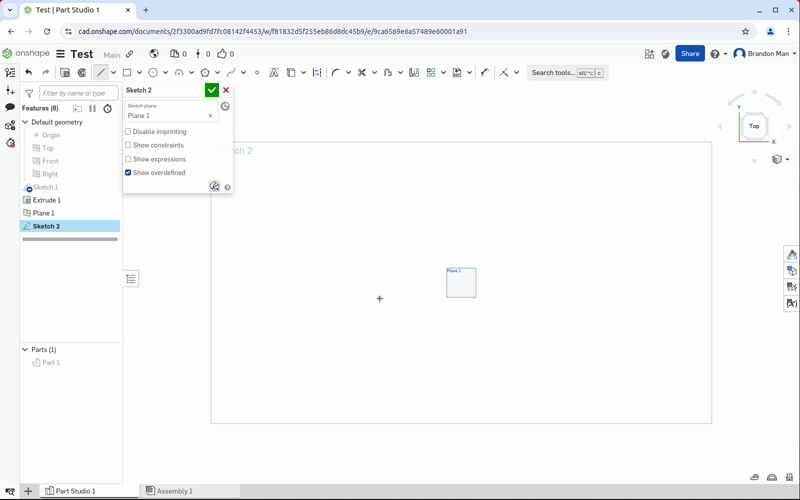
key_down(shift)
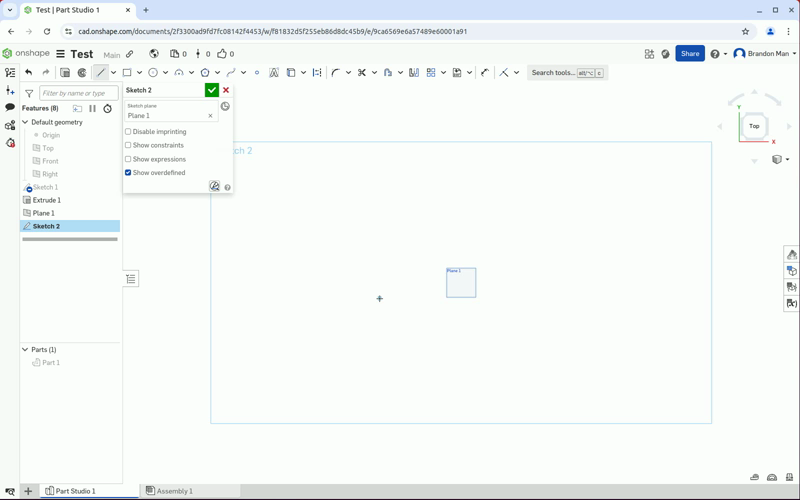
mouse_move(409, 298)
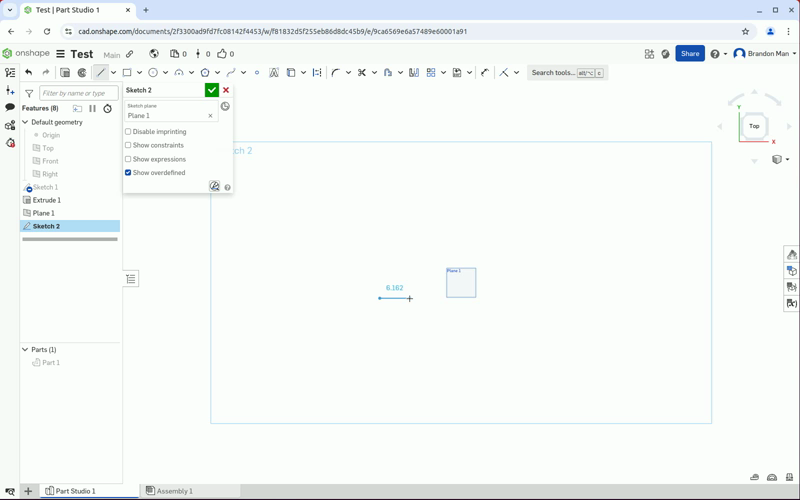
mouse_move(391, 298)
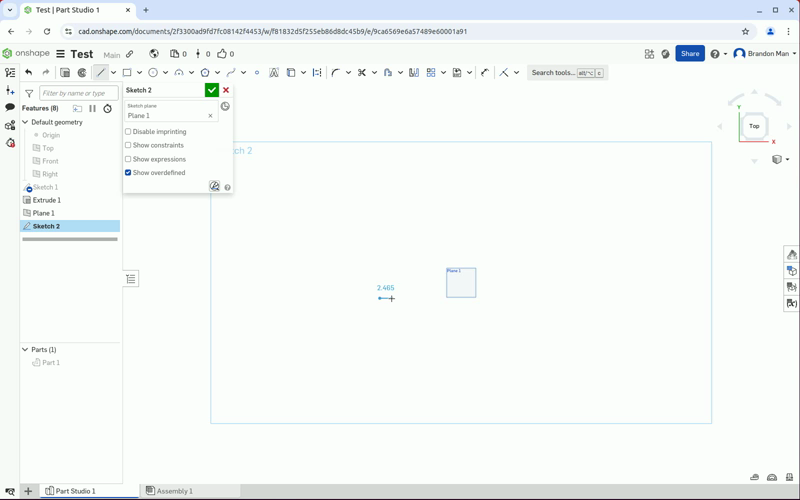
click(391, 298)
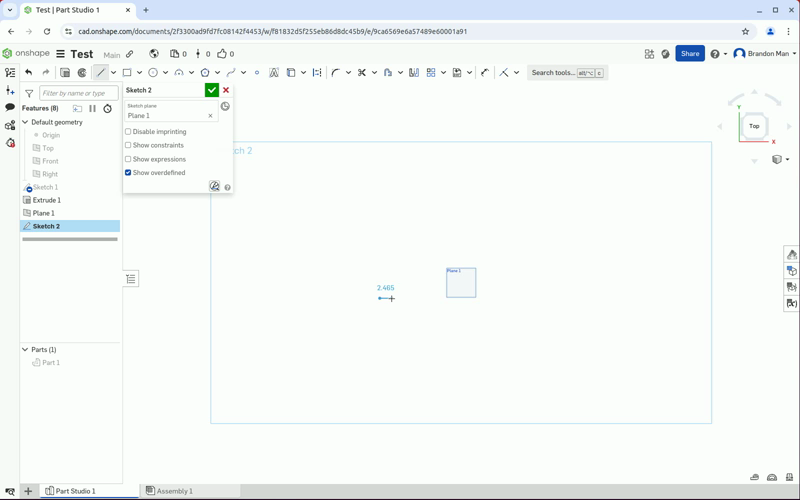
key_up(shift)
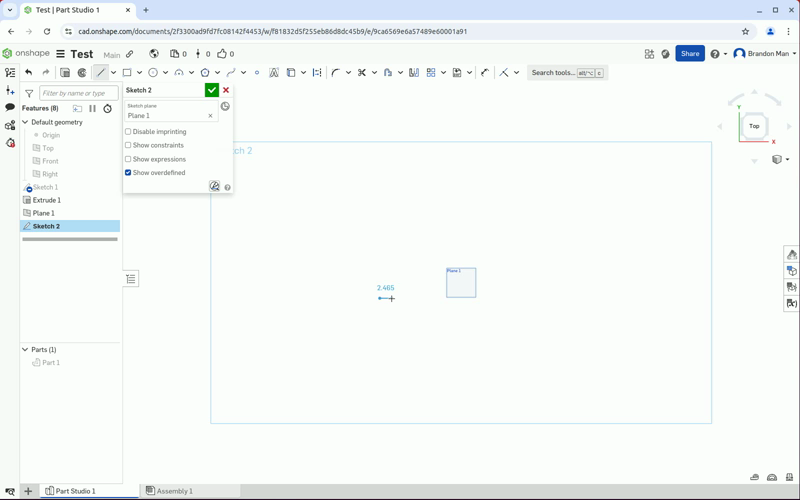
key_down(shift)
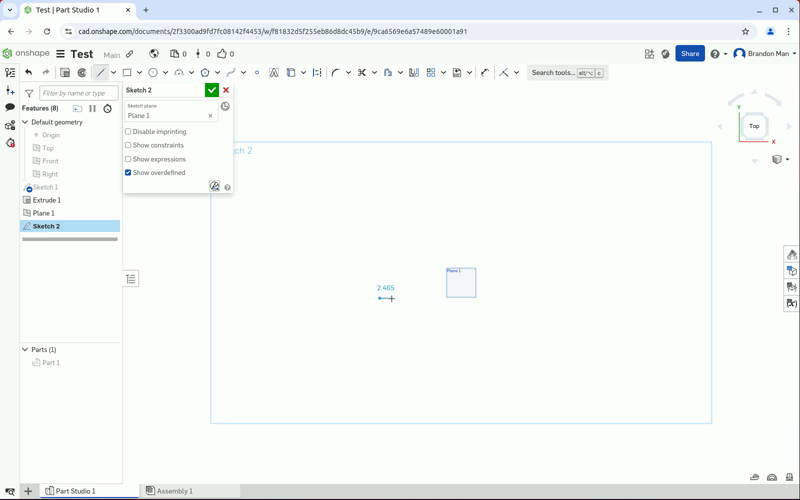
mouse_move(421, 298)
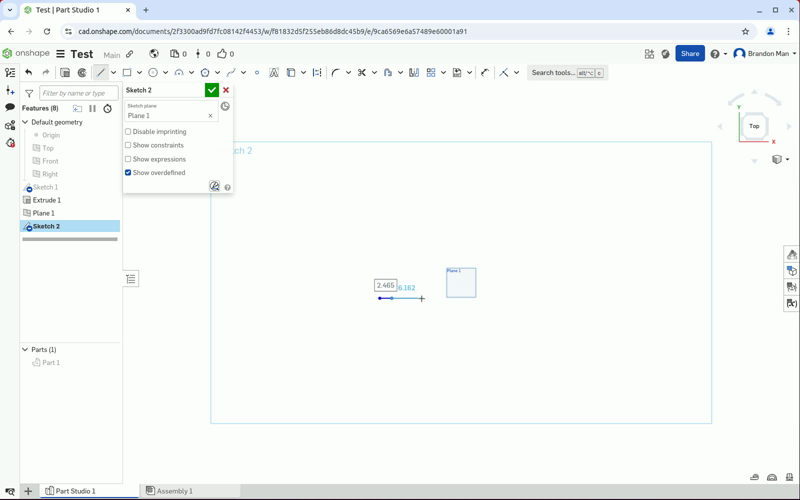
mouse_move(391, 267)
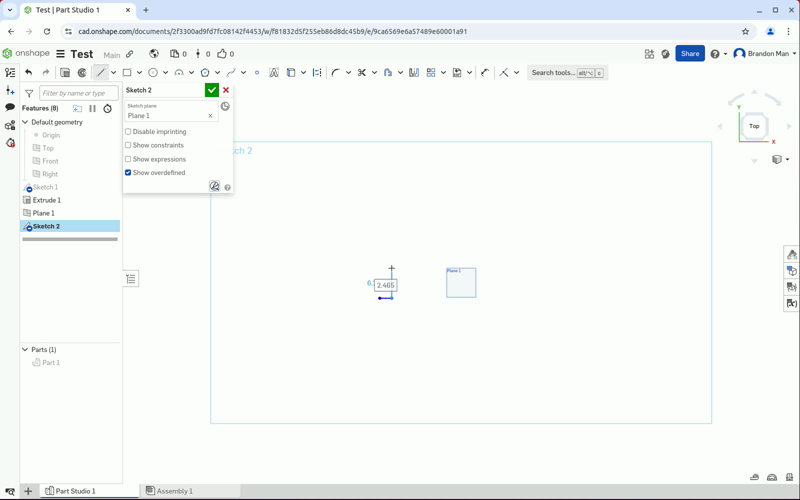
click(391, 267)
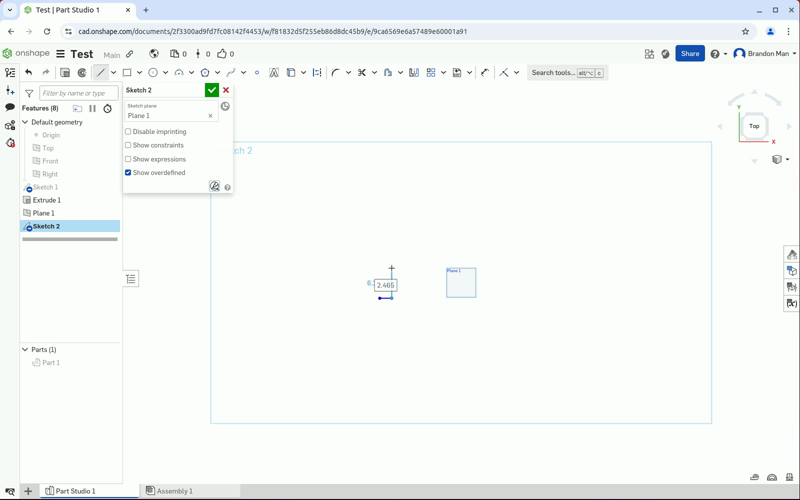
key_up(shift)
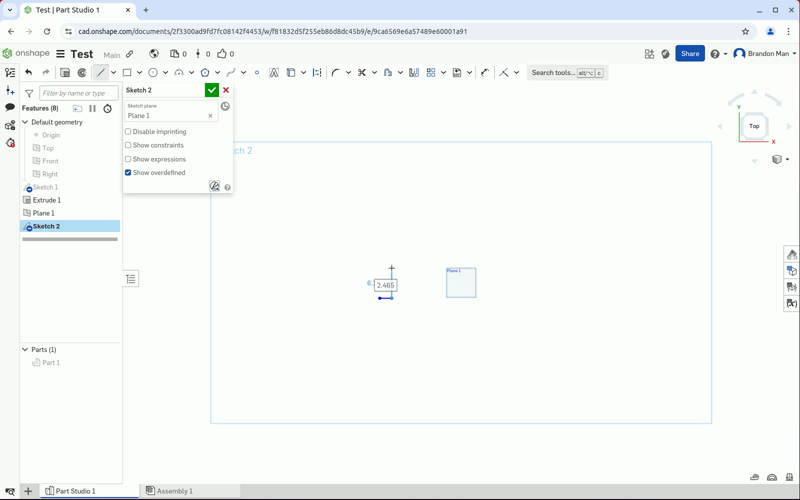
key_down(shift)
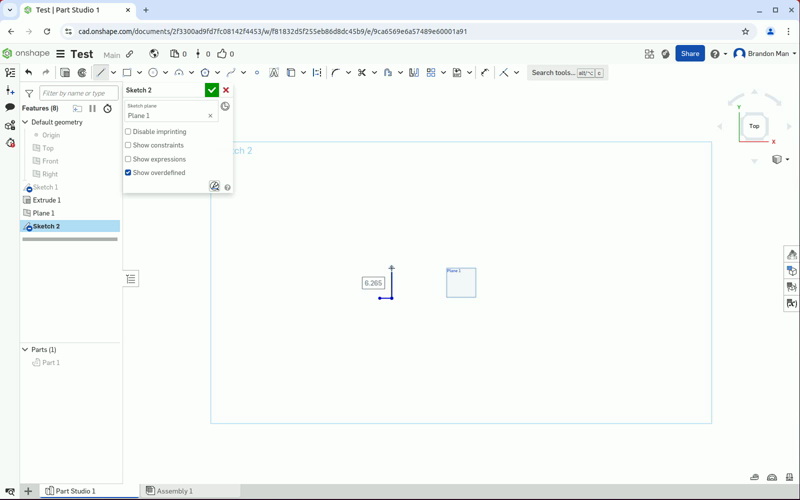
mouse_move(421, 267)
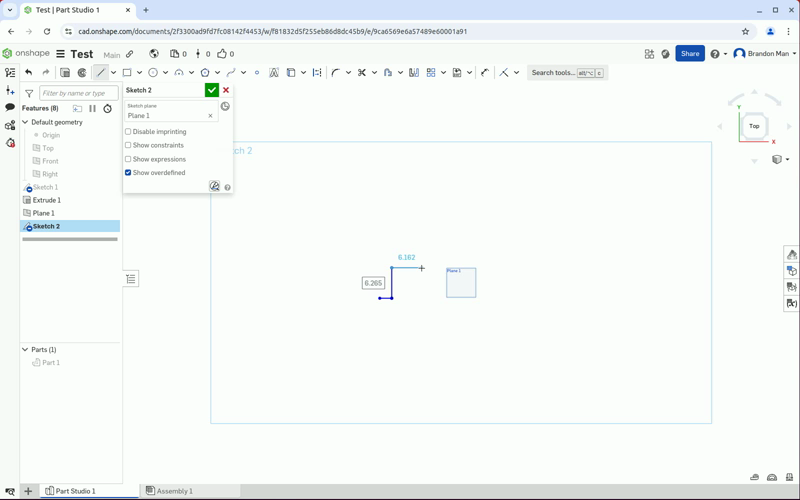
mouse_move(379, 267)
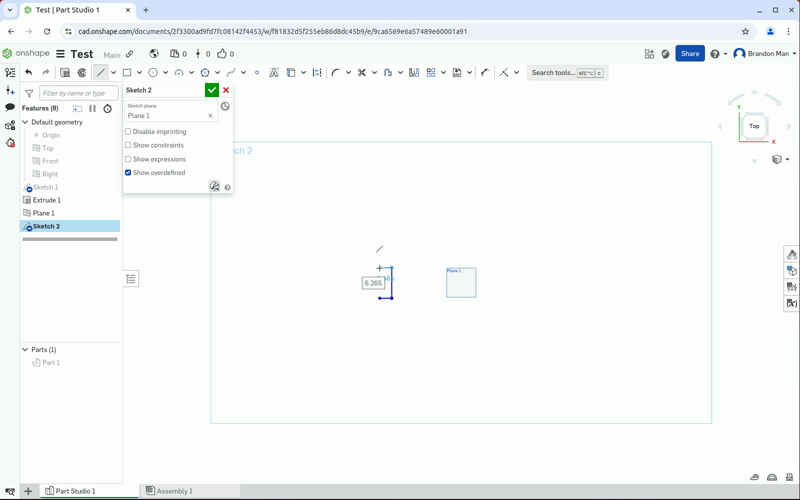
click(379, 267)
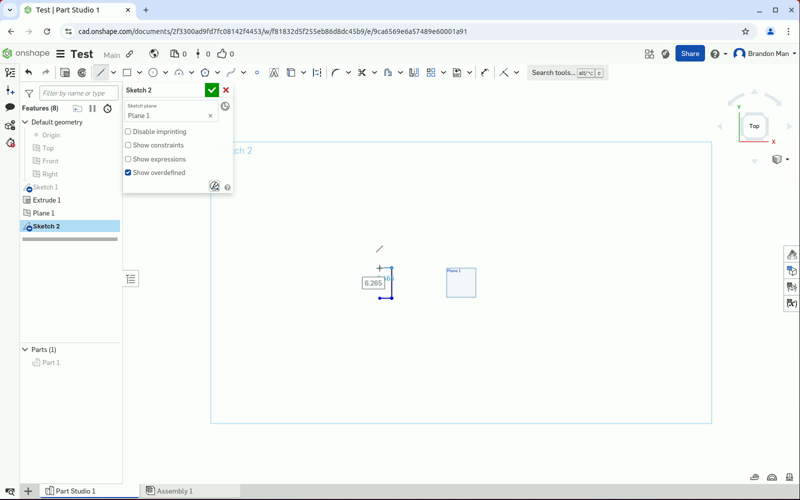
key_up(shift)
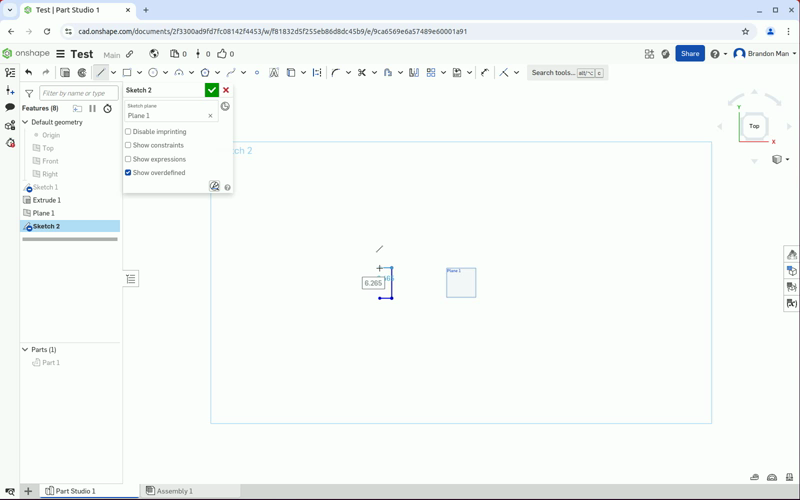
key(esc)
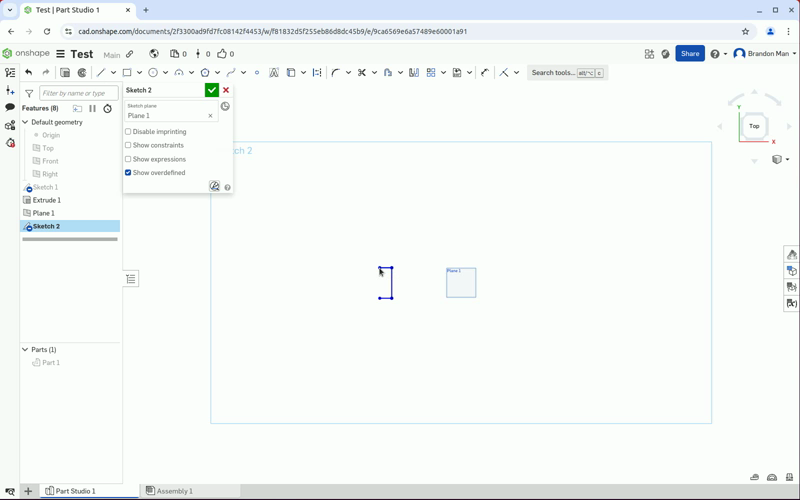
key(a)
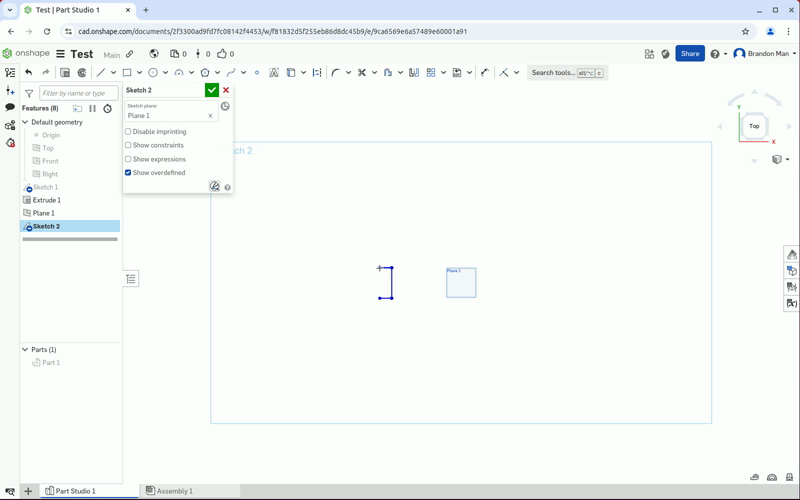
mouse_move(379, 267)
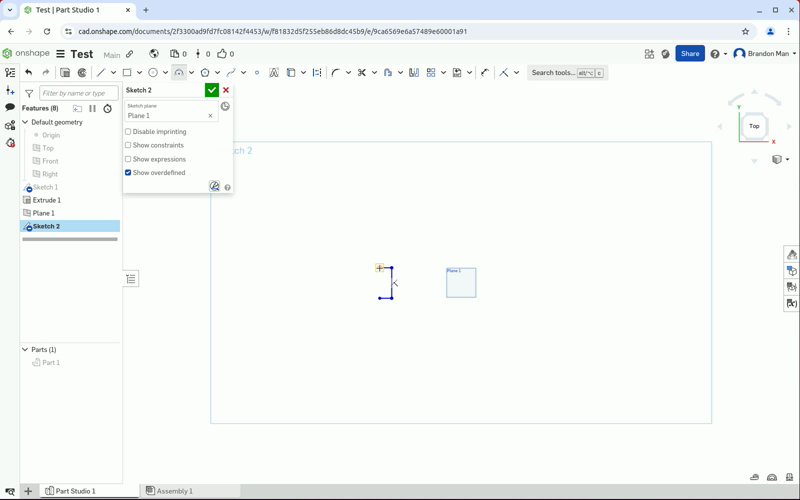
click(379, 267)
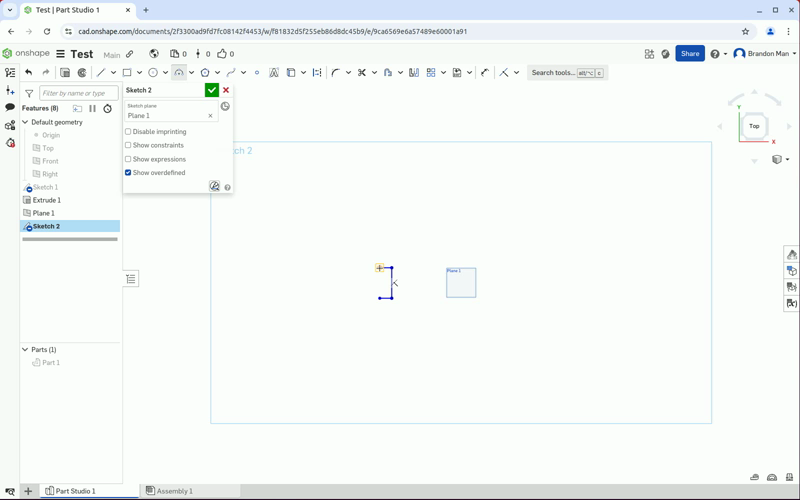
mouse_move(379, 298)
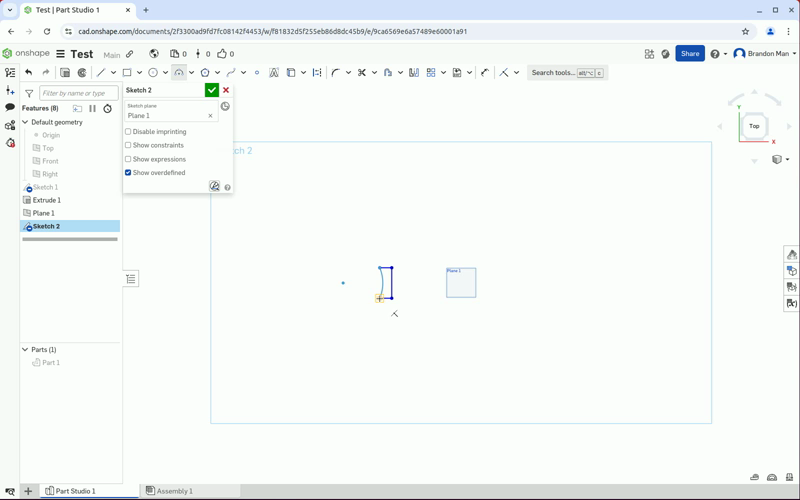
click(379, 298)
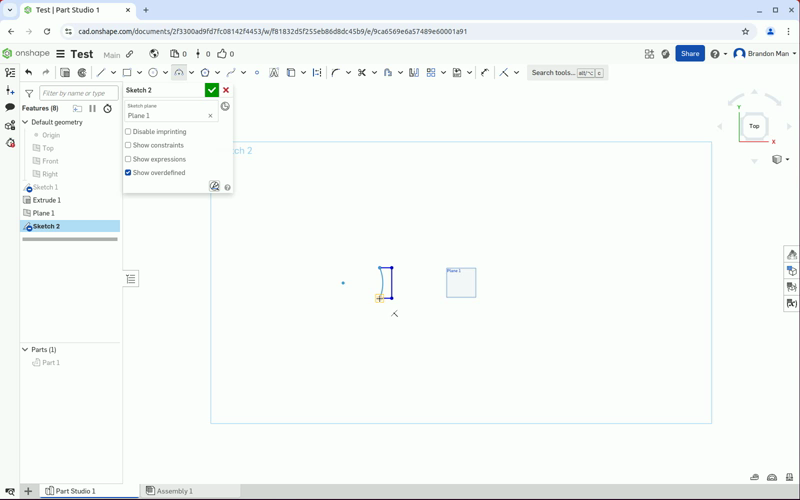
key_down(shift)
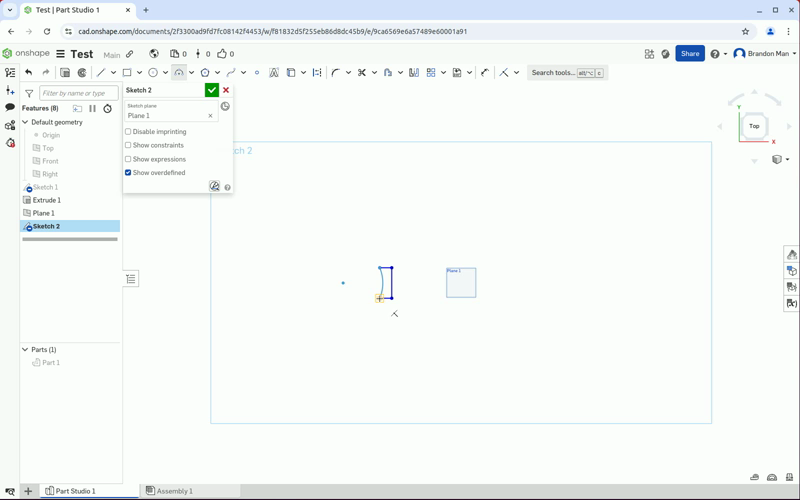
mouse_move(534, 282)
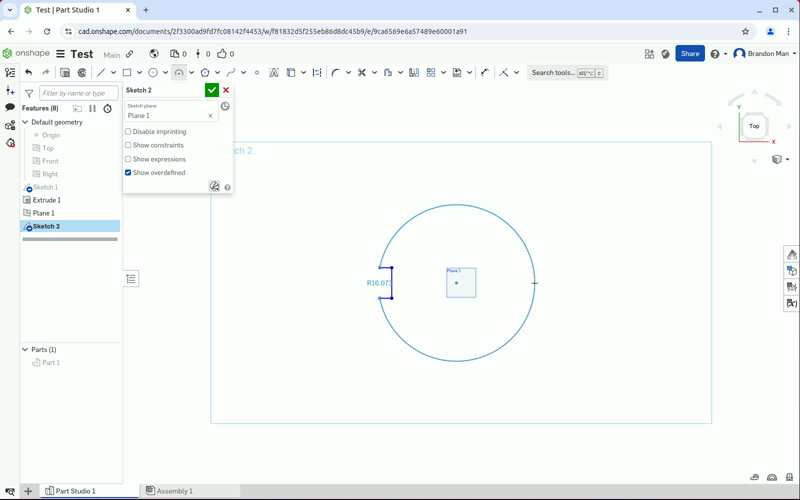
click(534, 282)
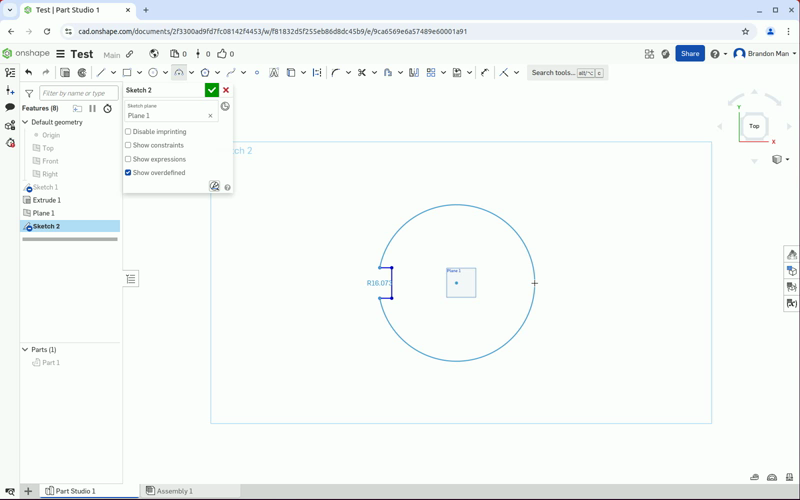
key_up(shift)
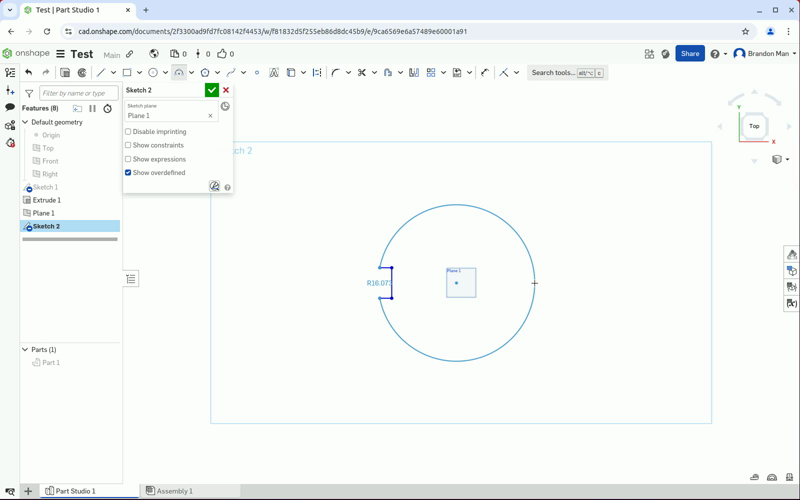
key(esc)
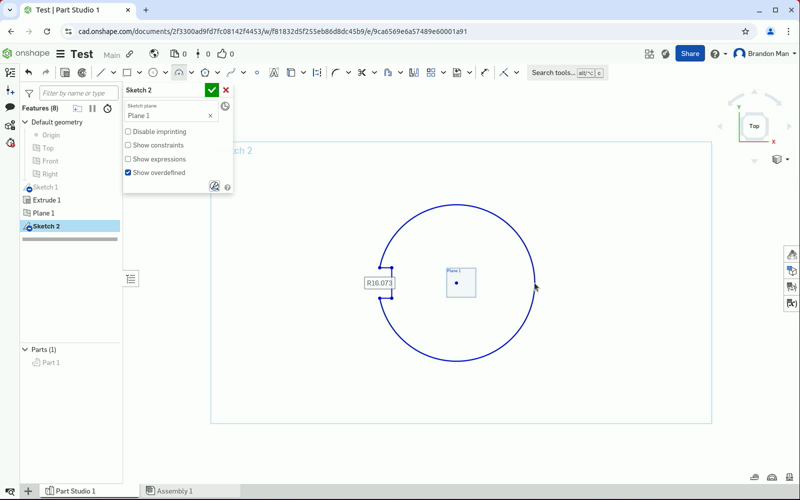
mouse_move(488, 275)
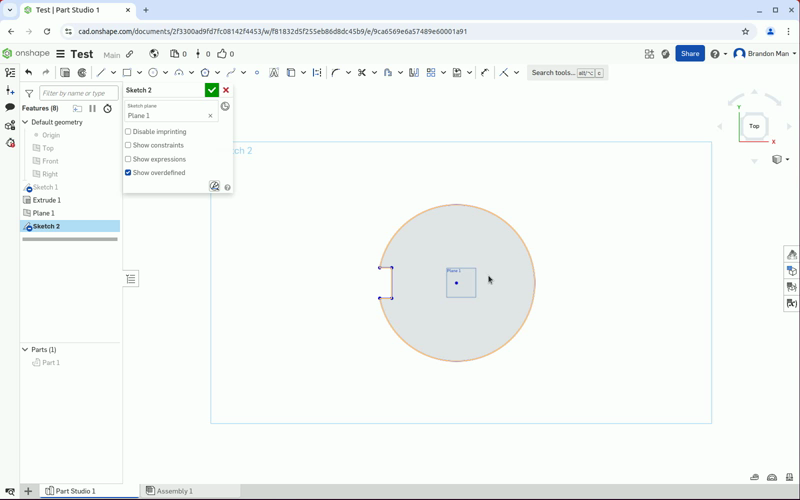
click(488, 275)
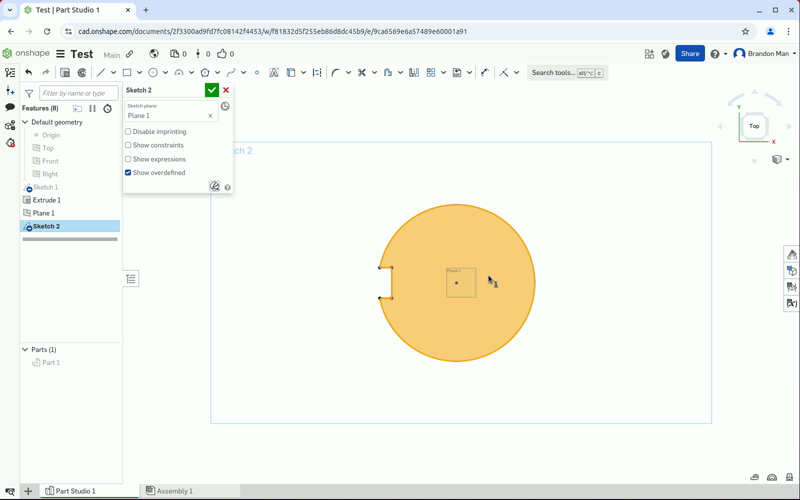
mouse_move(73, 352)
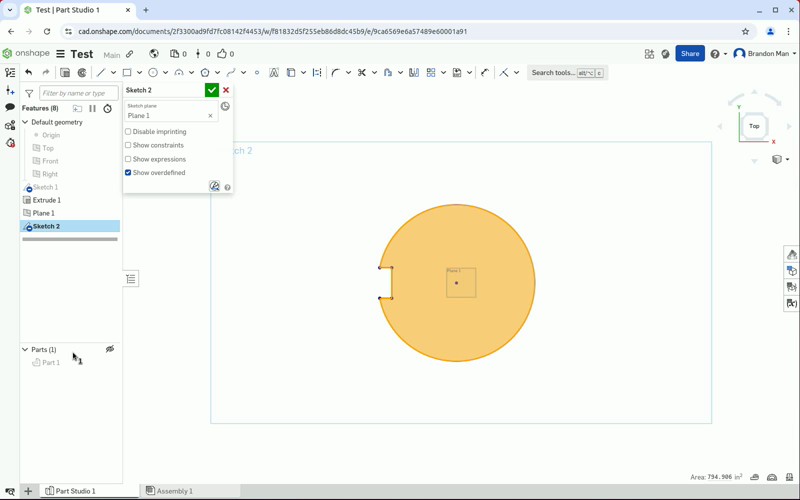
key(shift+y)
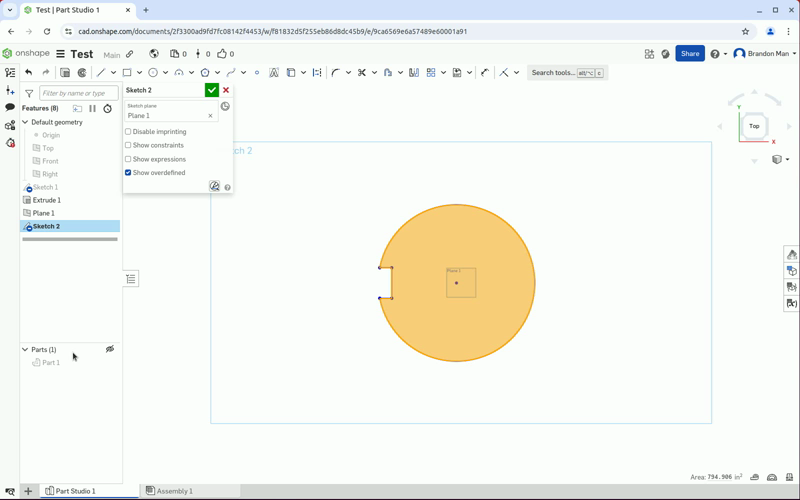
key(shift+e)
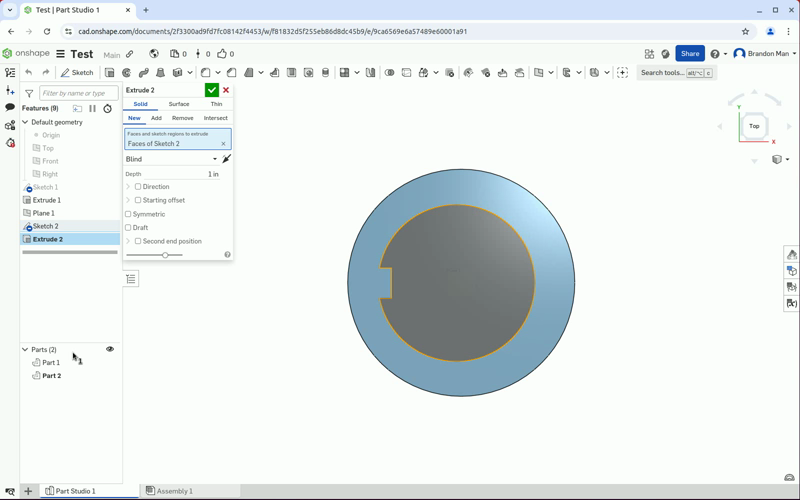
mouse_move(143, 106)
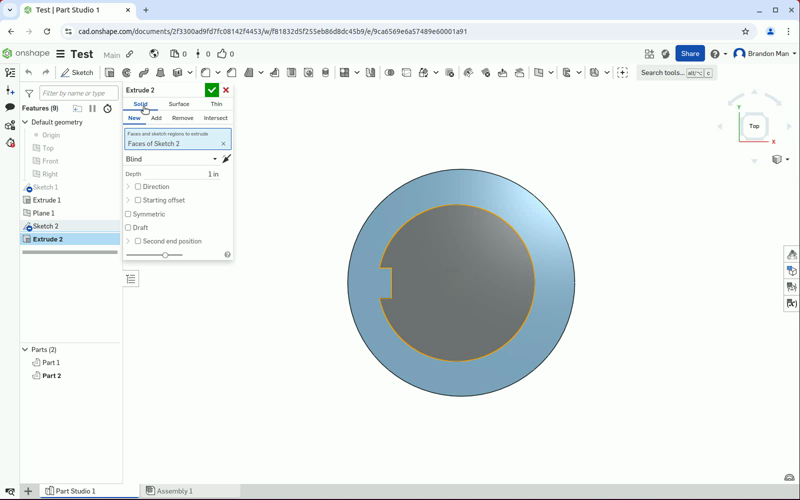
click(143, 106)
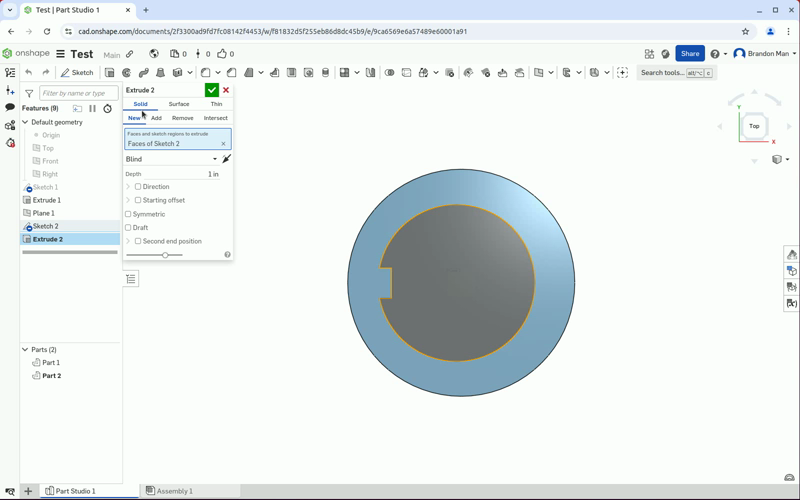
mouse_move(137, 120)
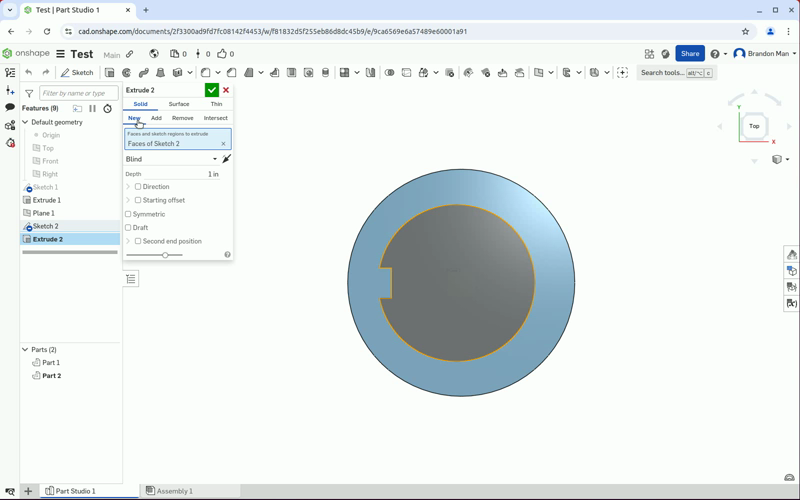
click(137, 120)
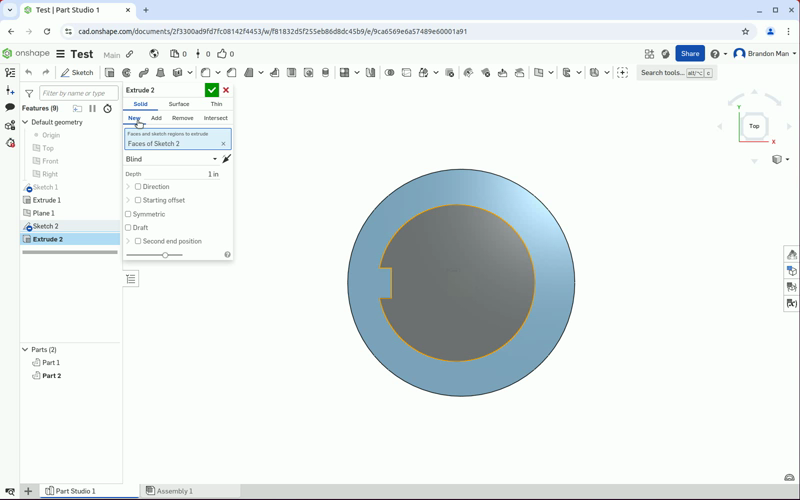
key(tab, 4)
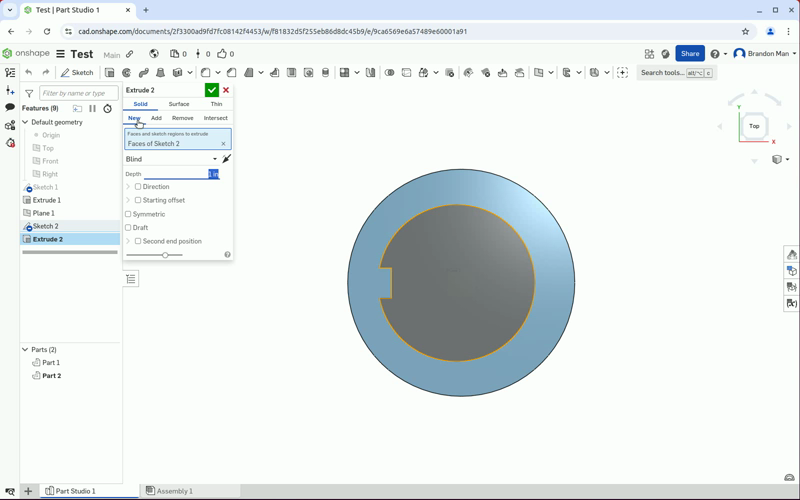
text(2.166)
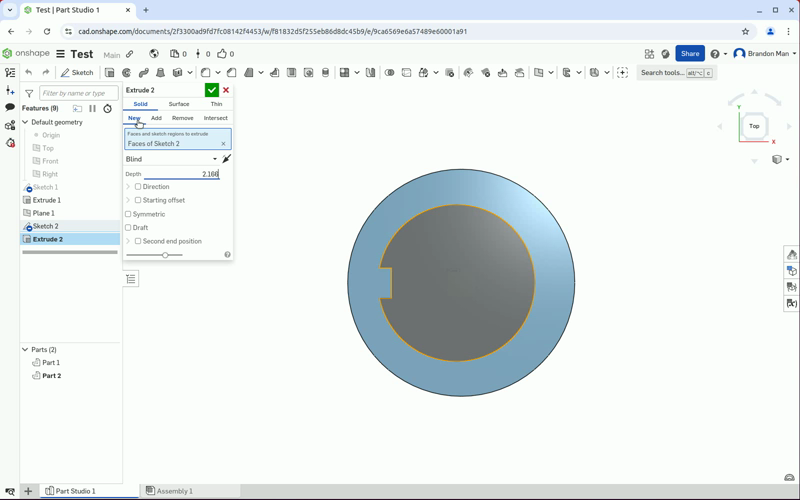
key(enter)
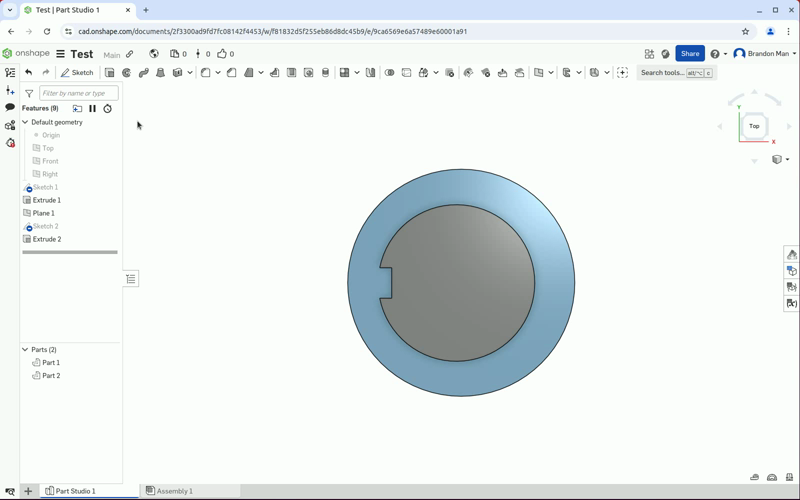
key(shift+h)
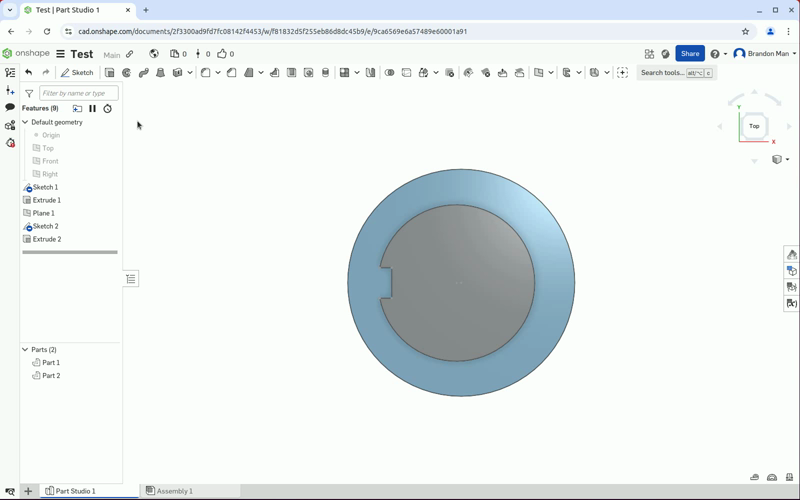
key(shift+h)
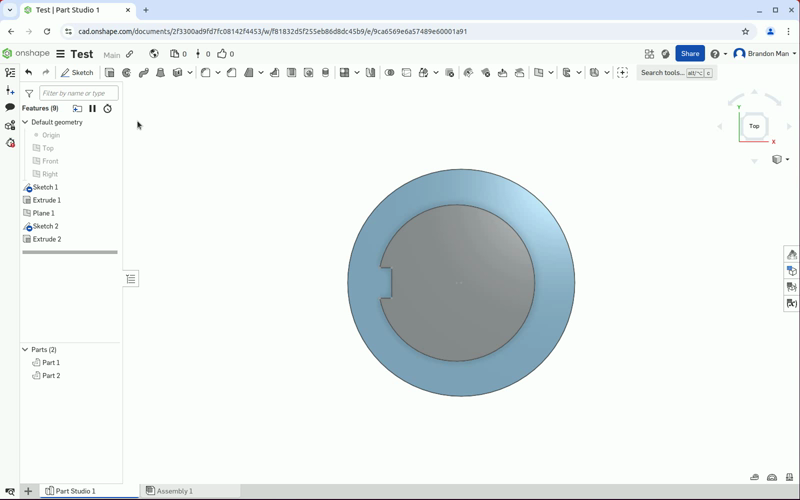
key(shift+7)
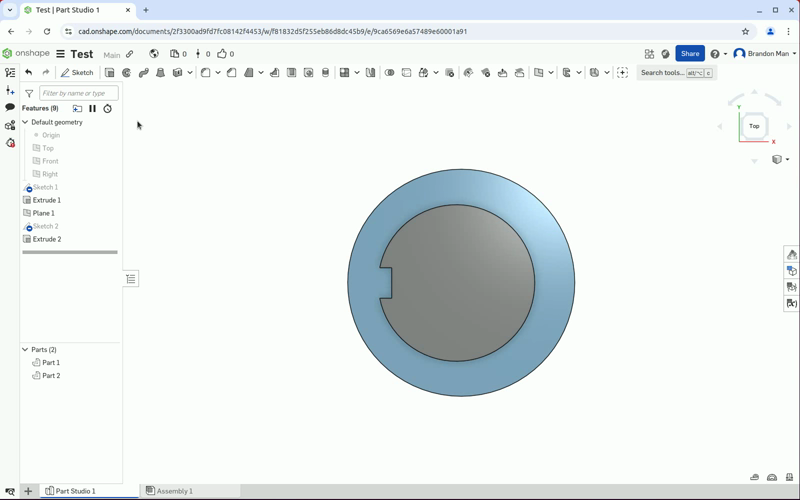
key(up, 3)
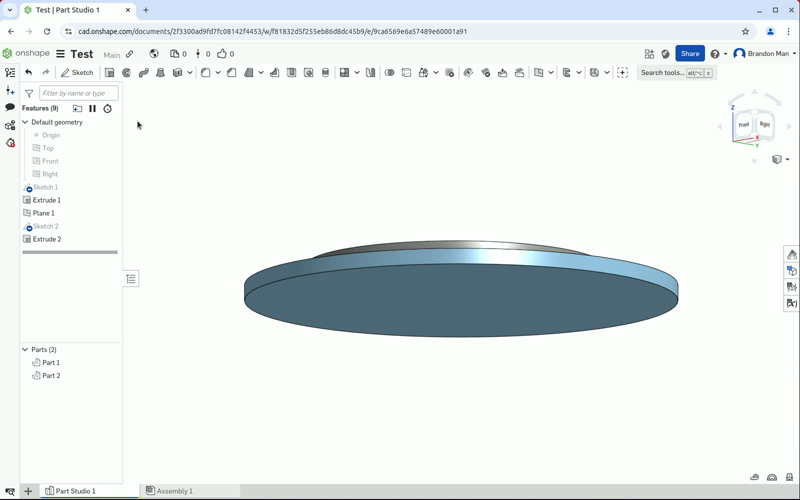
key(left, 3)
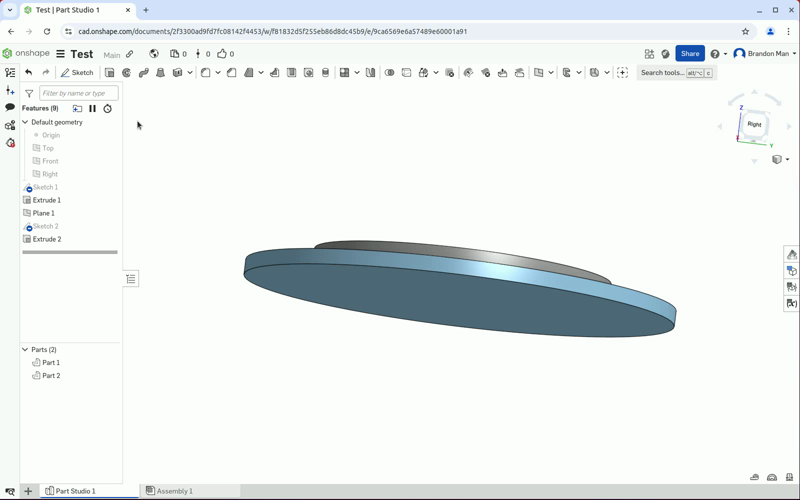
key(right, 3)
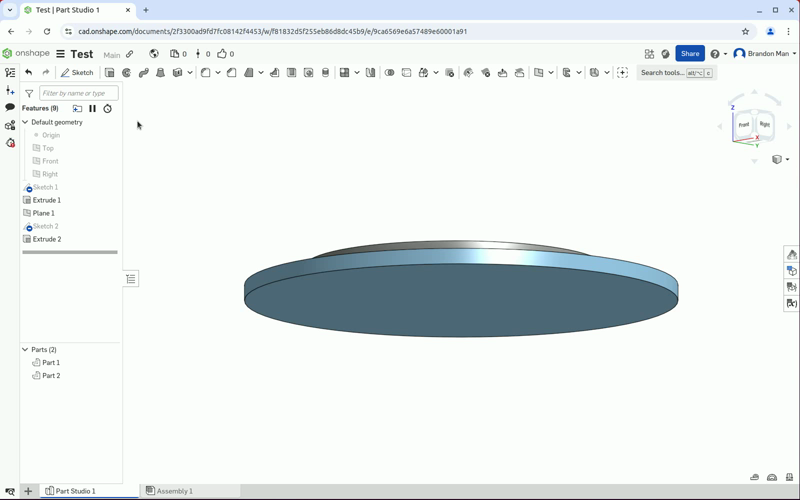
key(down, 3)
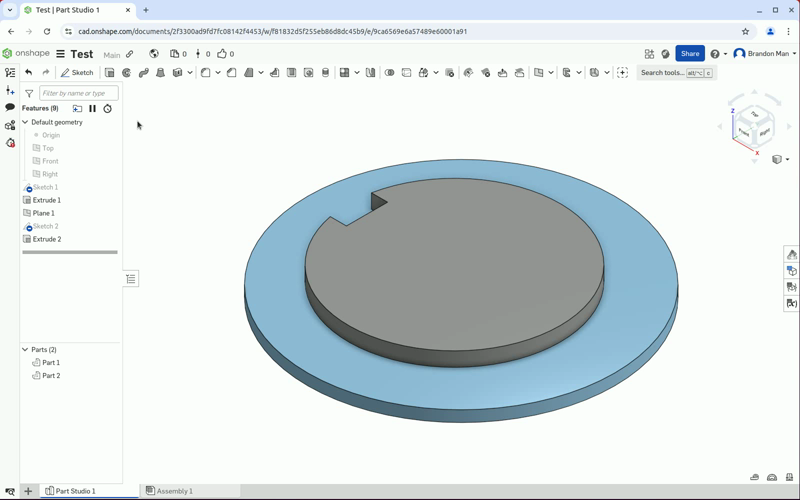
mouse_move(73, 189)
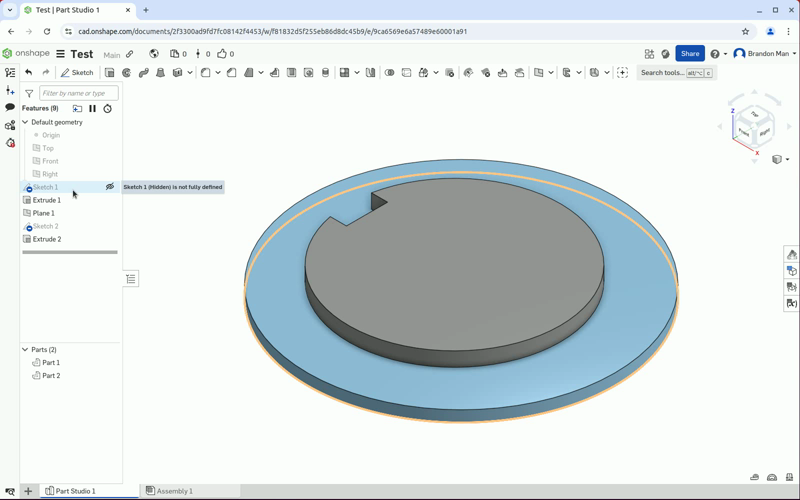
click(73, 189)